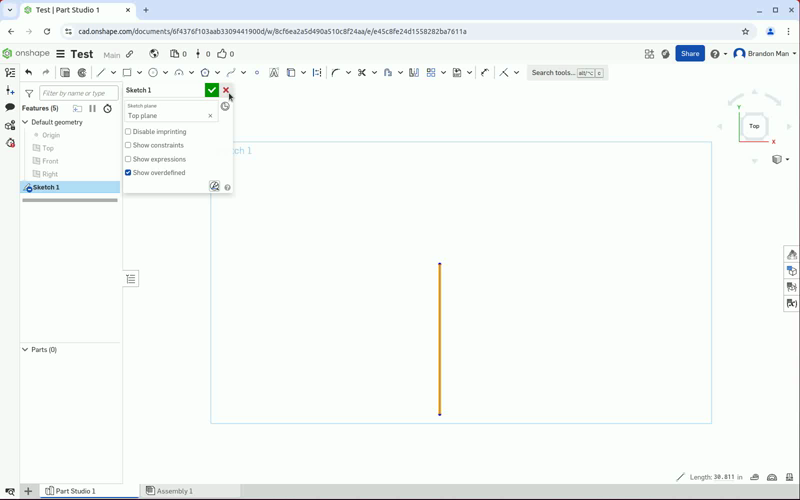
key(shift+h)
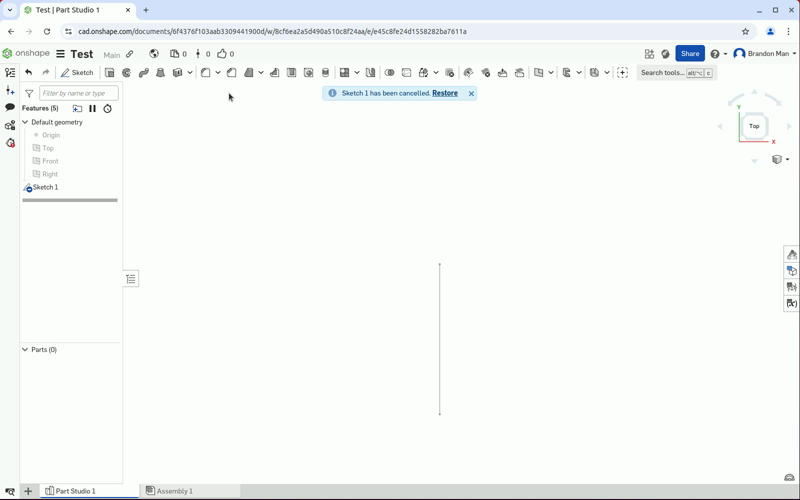
mouse_move(73, 352)
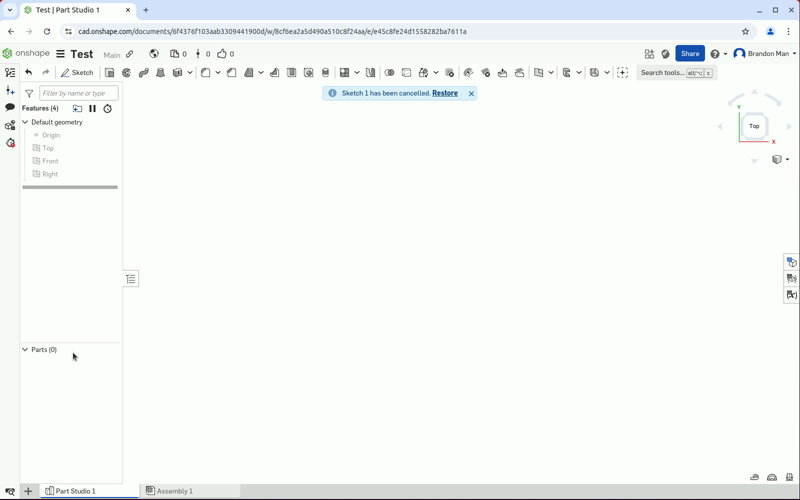
key(y)
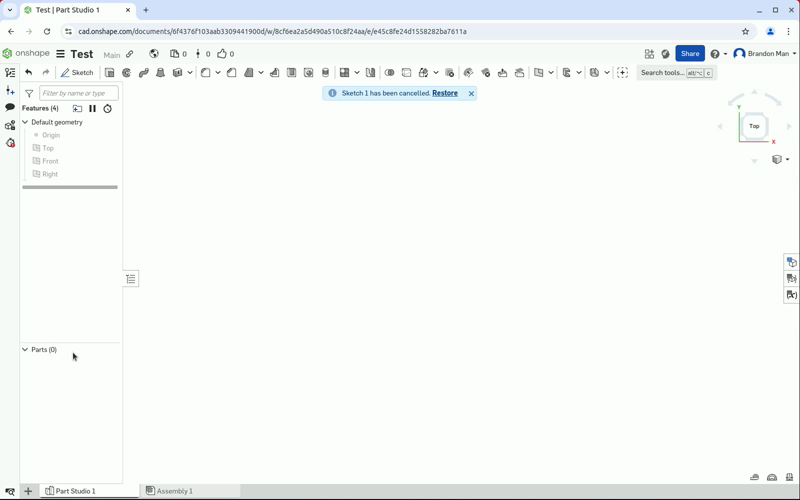
key(shift+p)
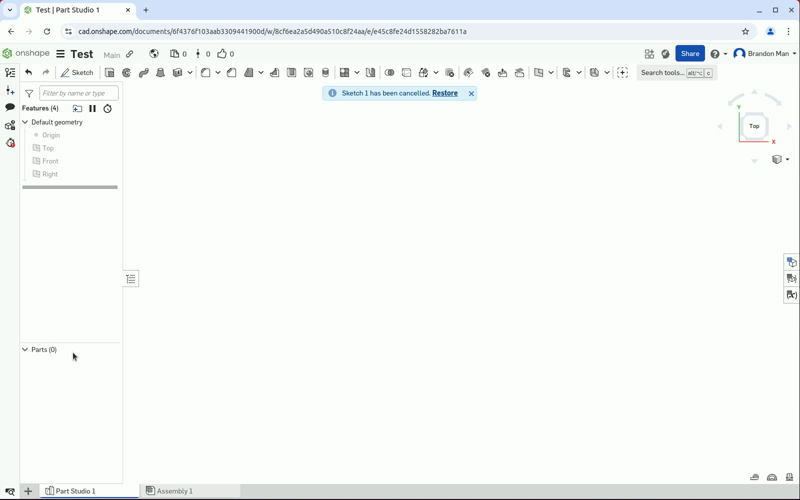
key(space)
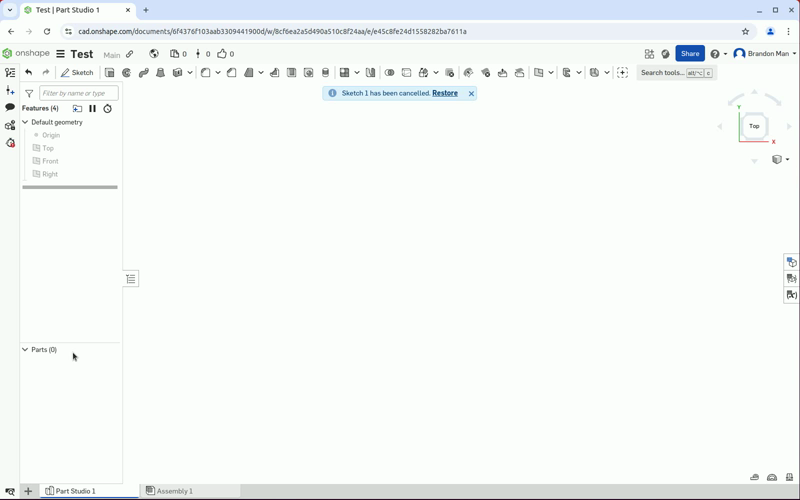
key_down(shift)
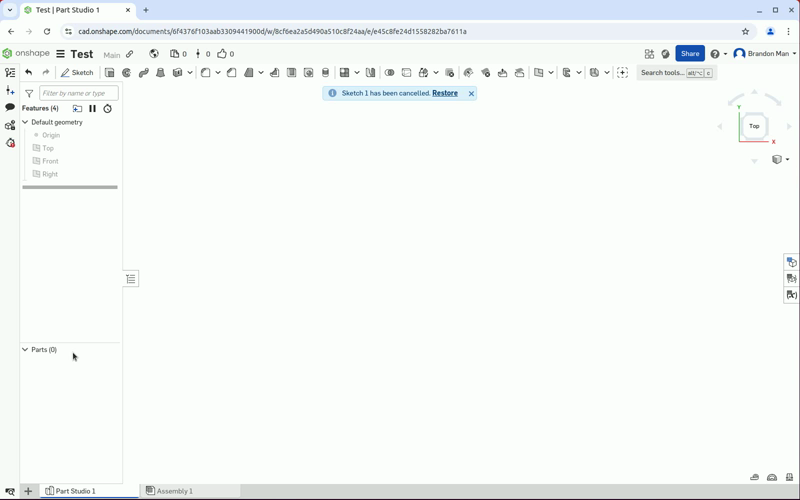
key(up)
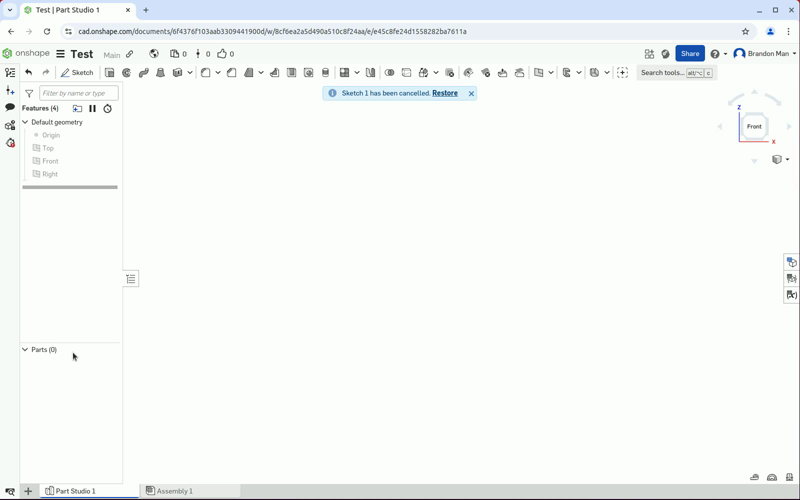
key_up(shift)
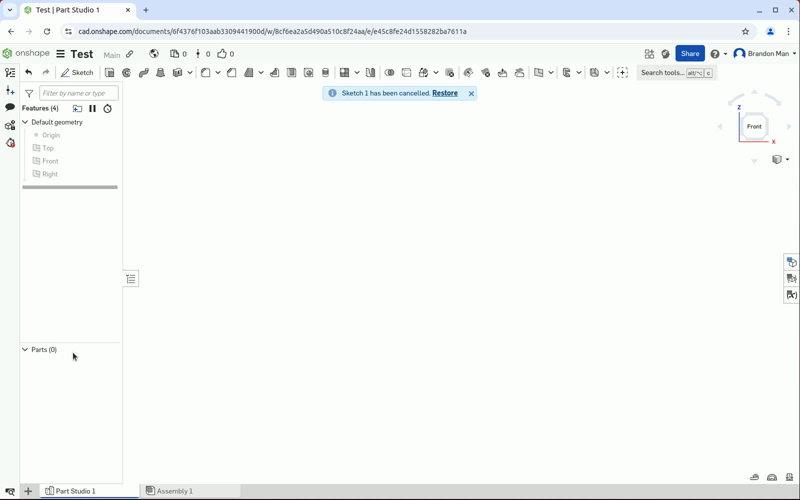
mouse_move(73, 352)
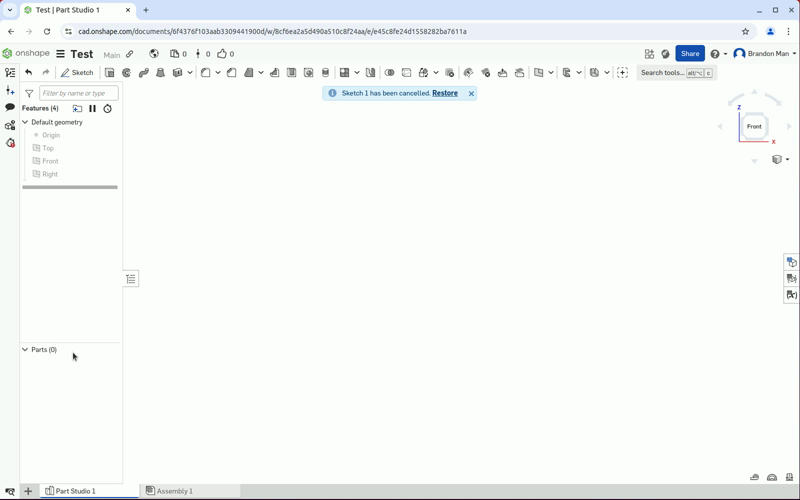
key(shift+y)
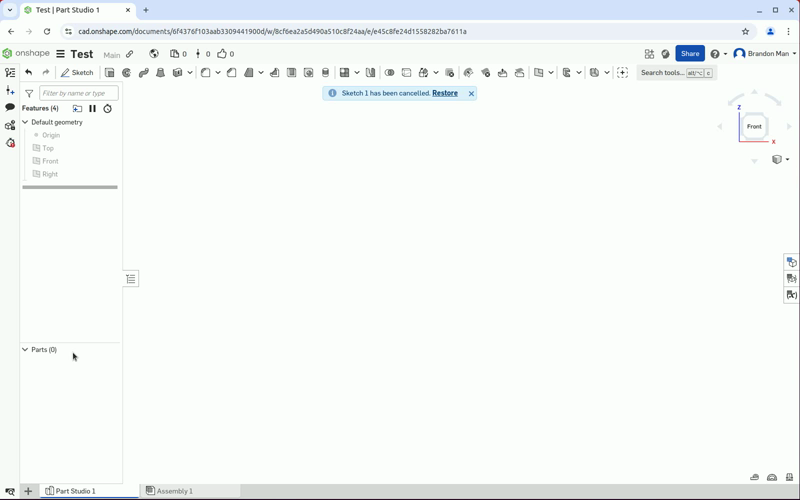
key(shift+s)
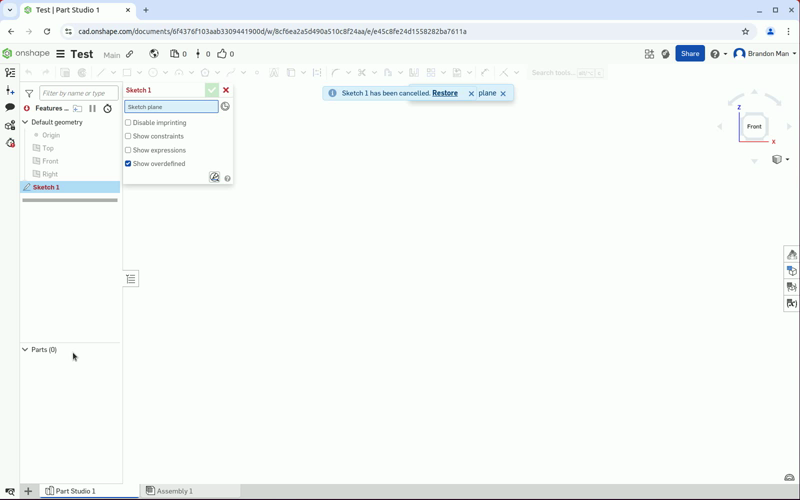
mouse_move(73, 163)
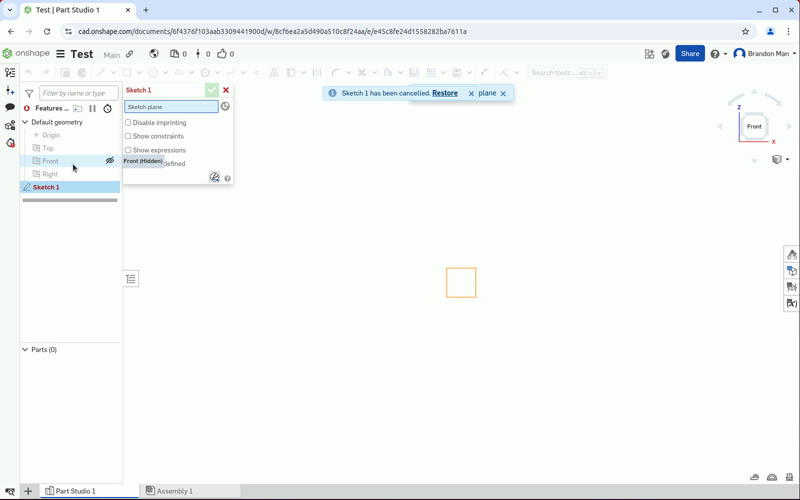
click(73, 163)
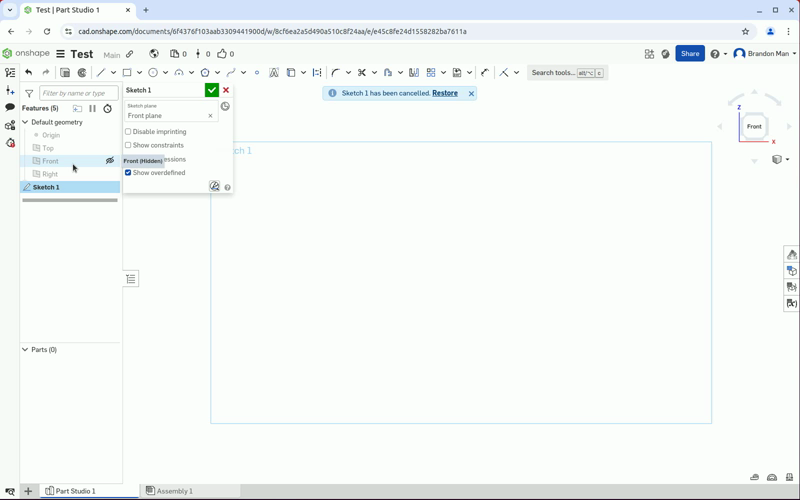
mouse_move(73, 352)
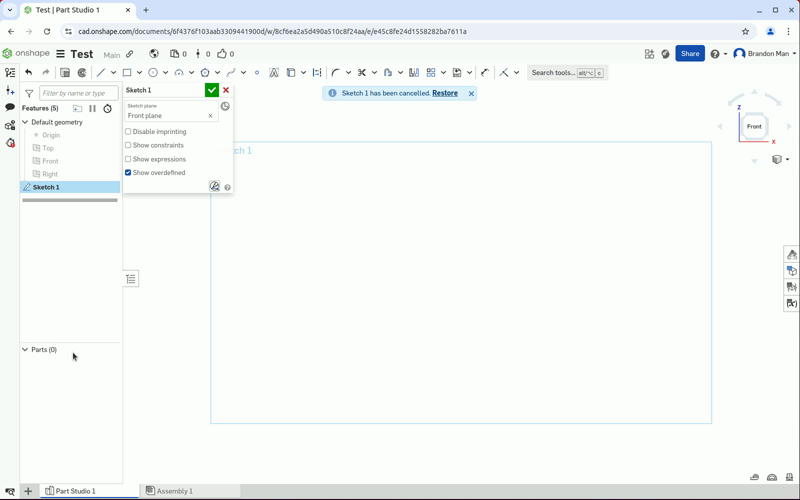
key(y)
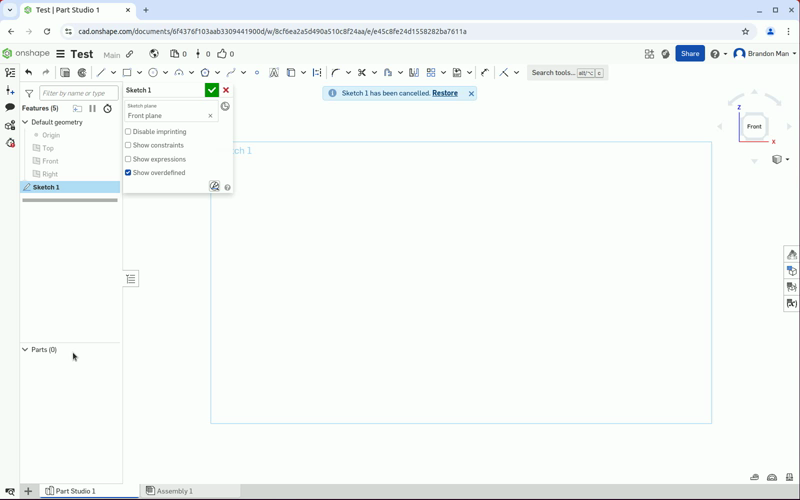
key(l)
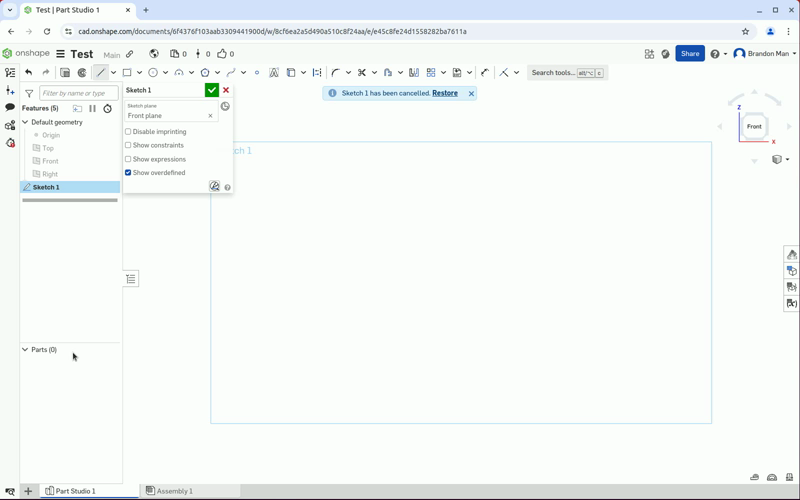
key_down(shift)
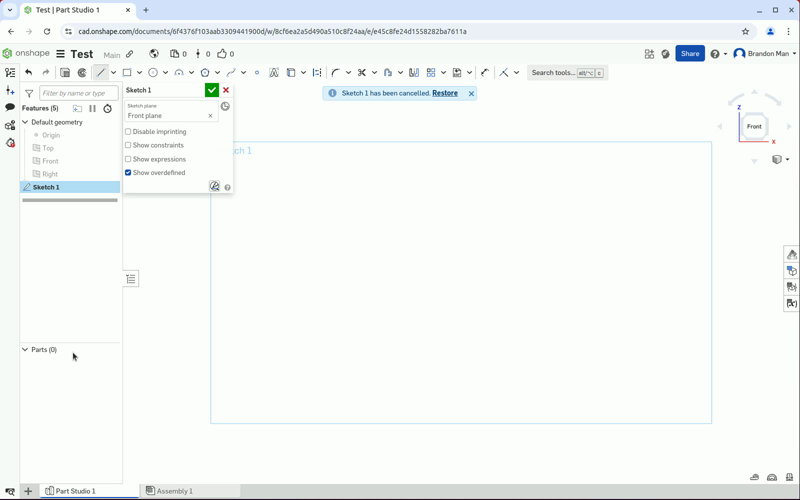
mouse_move(460, 282)
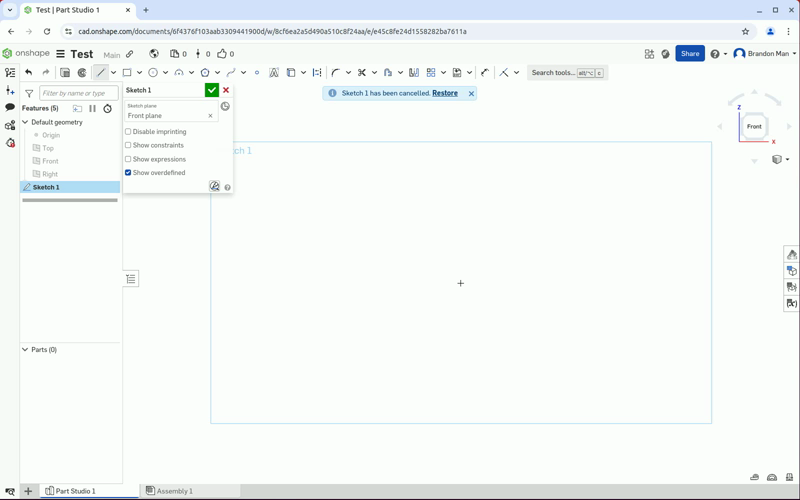
click(460, 282)
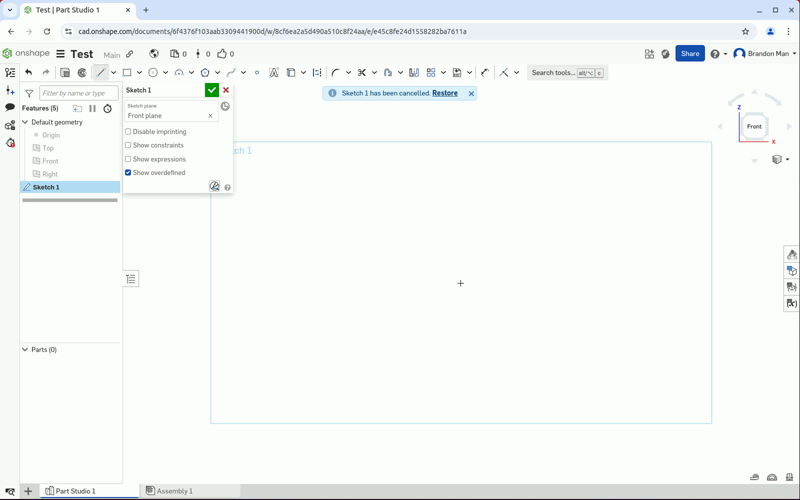
key_up(shift)
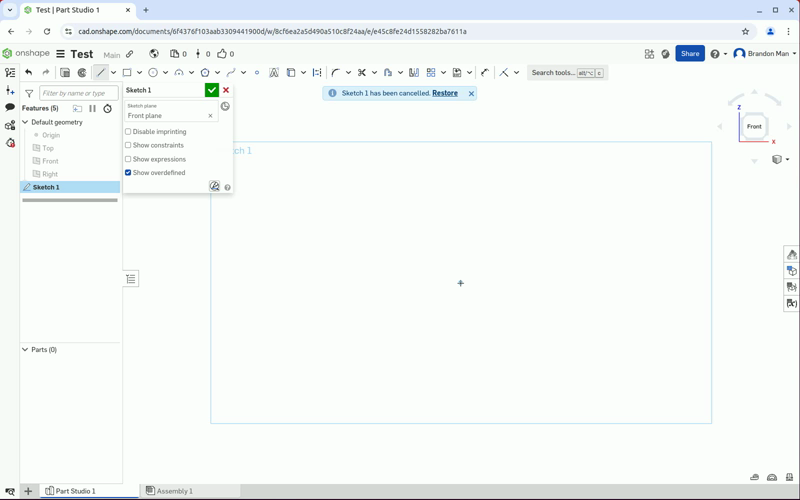
key_down(shift)
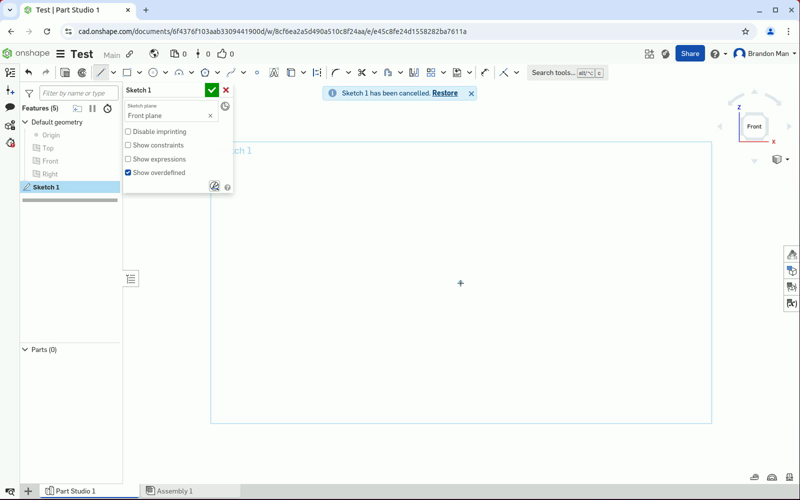
mouse_move(573, 282)
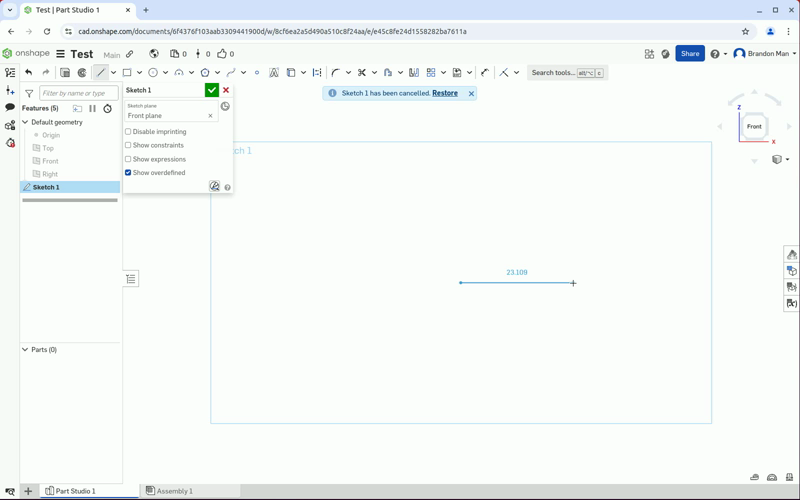
click(573, 282)
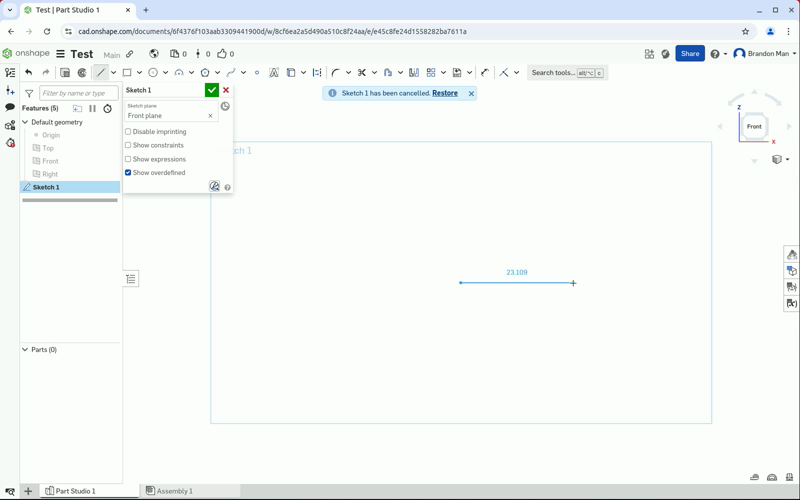
key_up(shift)
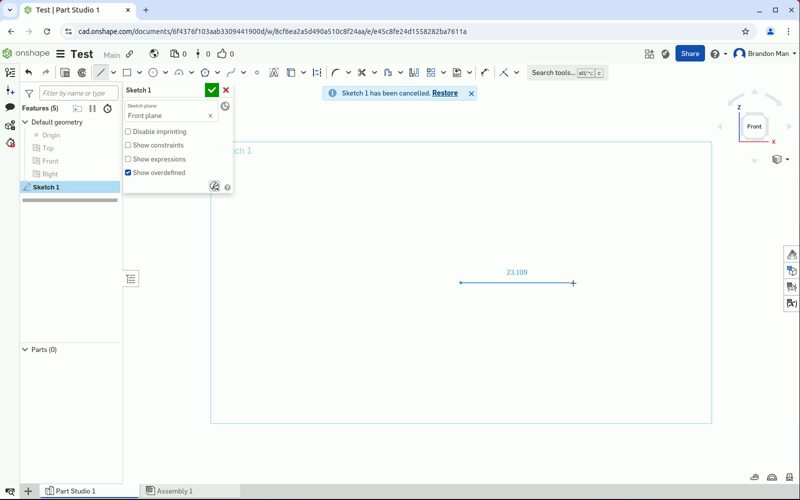
key_down(shift)
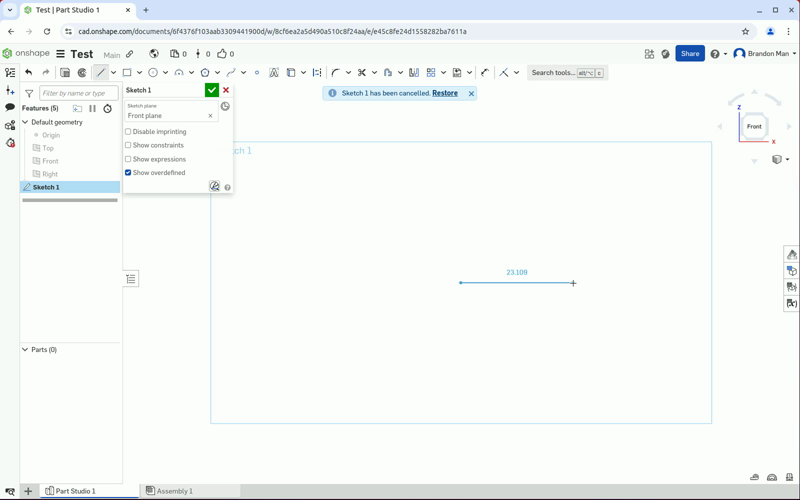
mouse_move(573, 189)
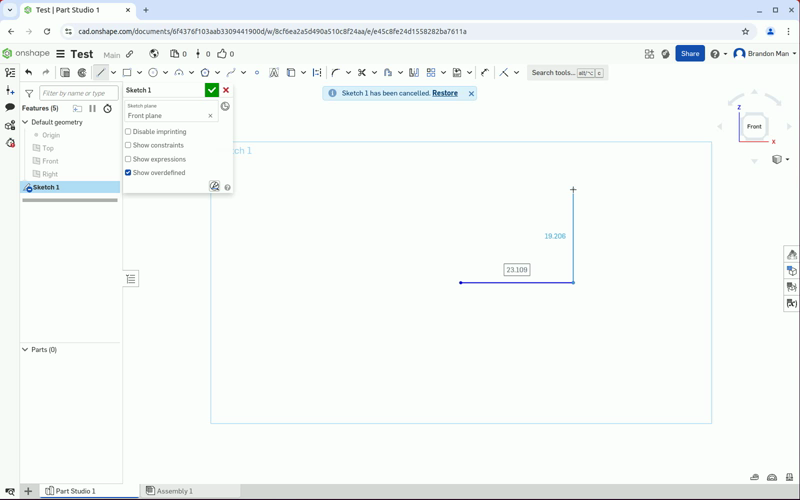
click(573, 189)
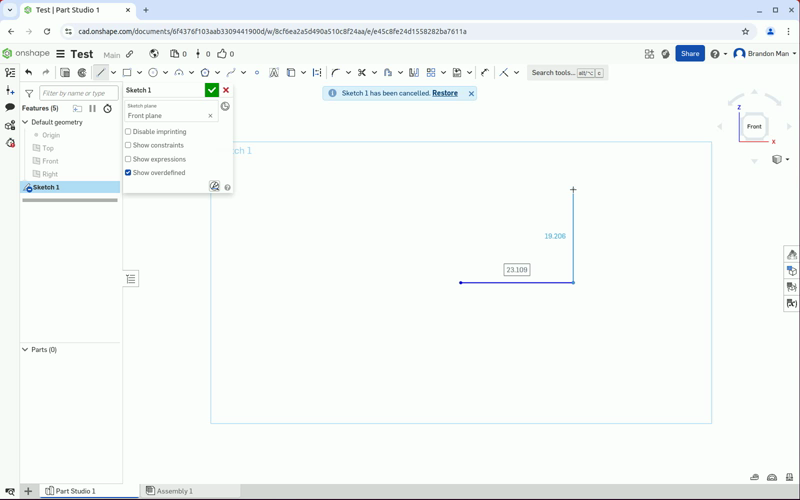
key_up(shift)
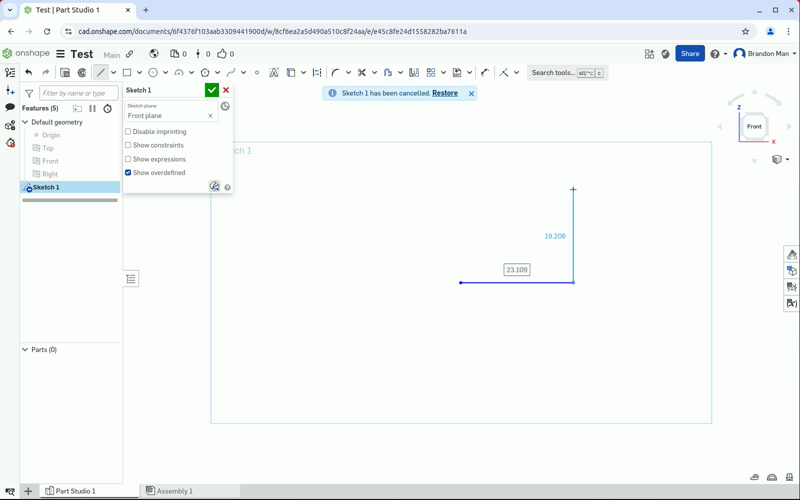
key_down(shift)
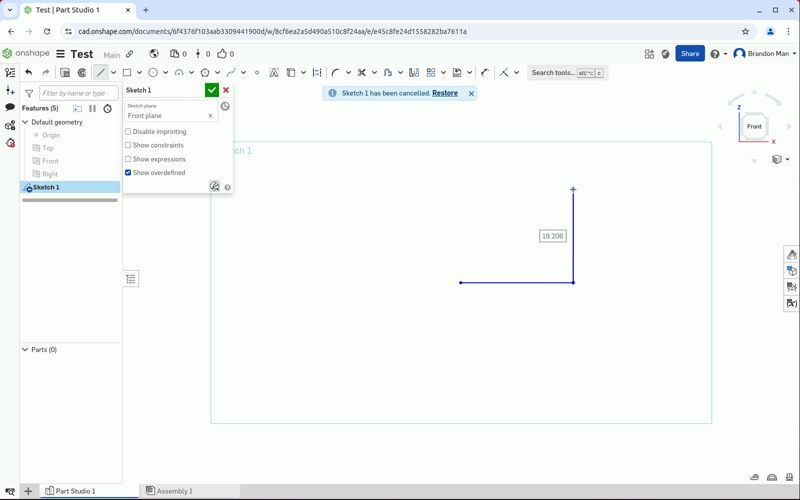
mouse_move(460, 189)
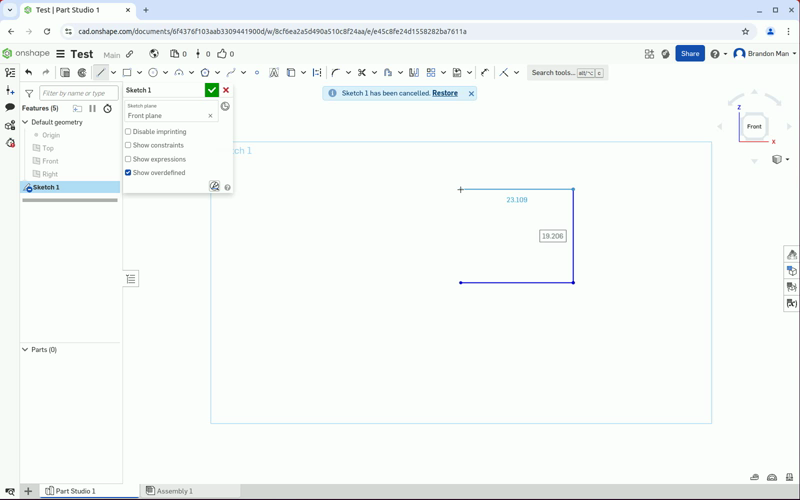
click(460, 189)
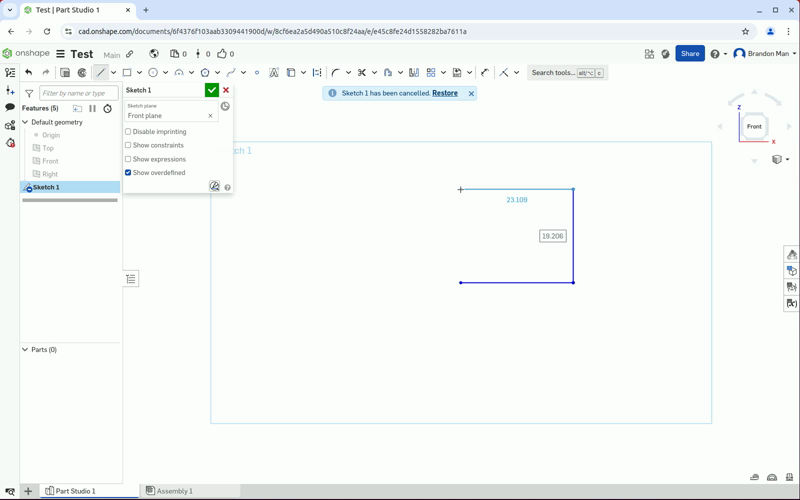
key_up(shift)
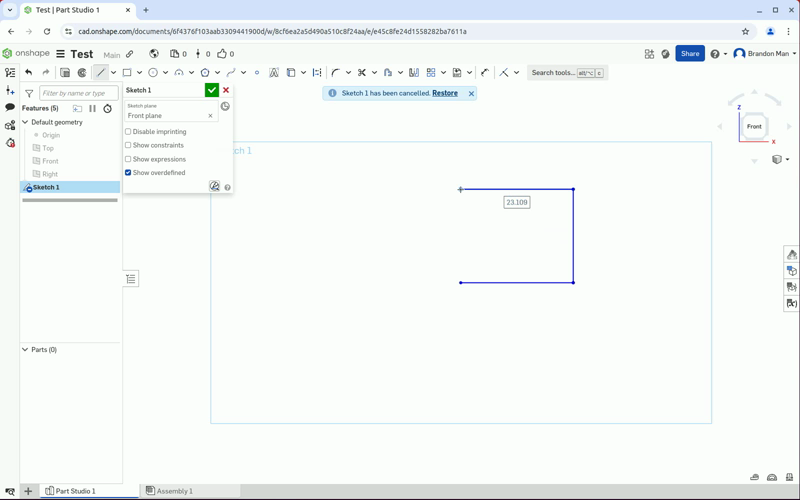
key_down(shift)
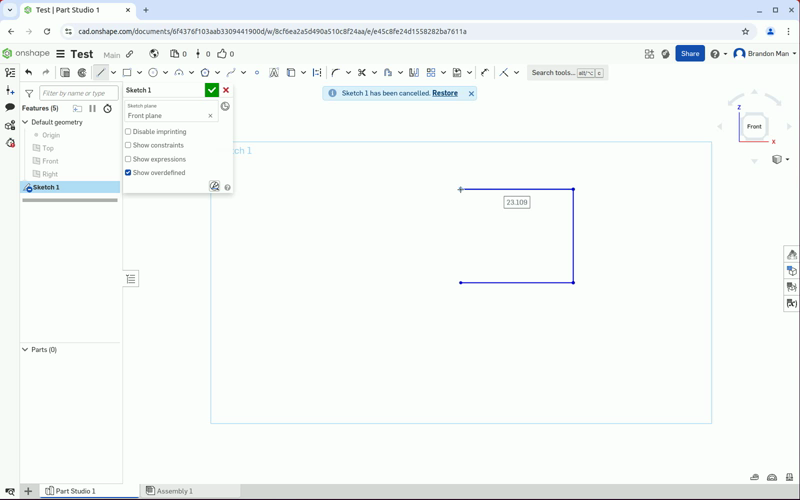
mouse_move(460, 282)
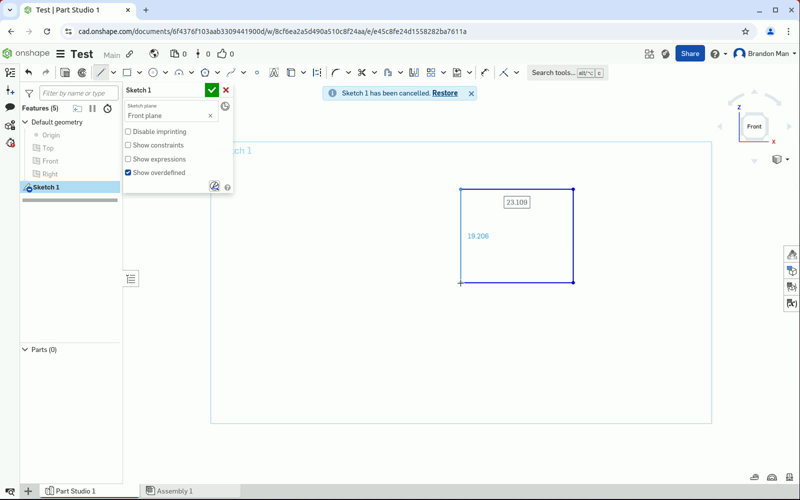
key_up(shift)
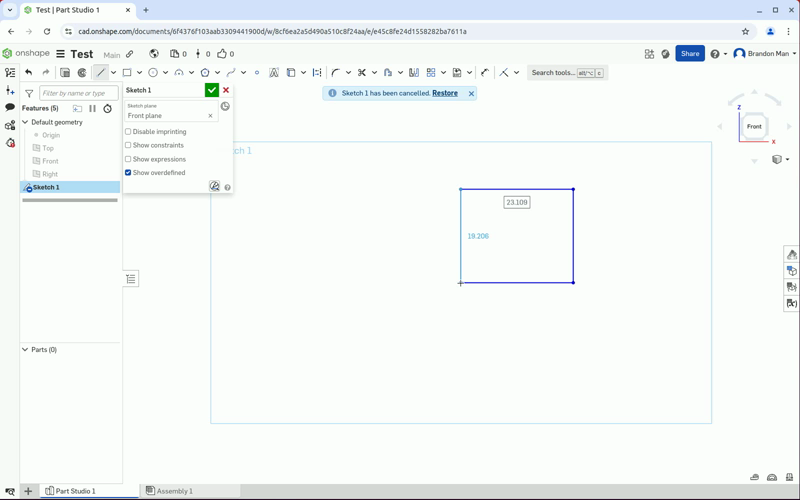
click(460, 282)
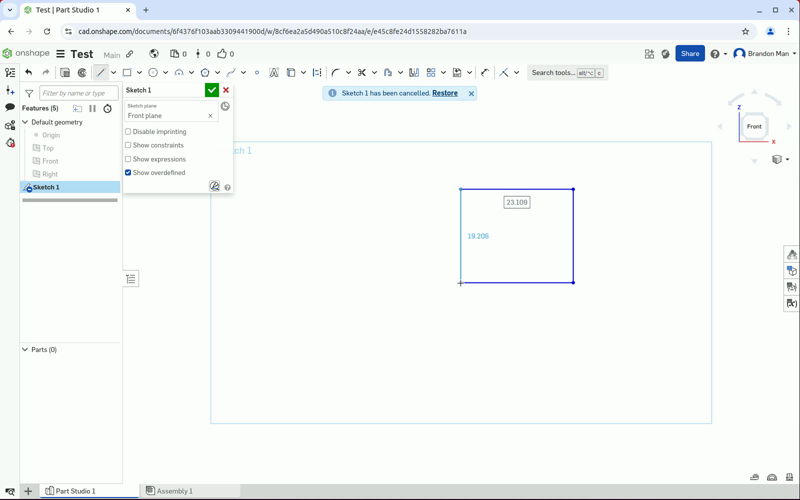
key(esc)
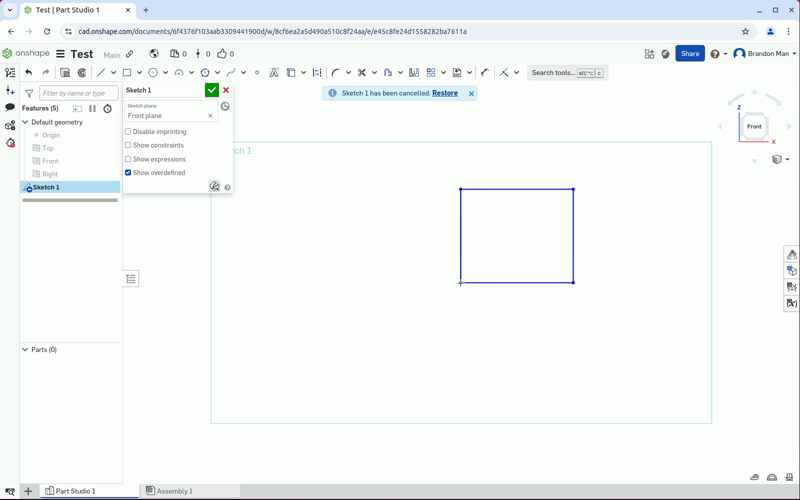
mouse_move(478, 267)
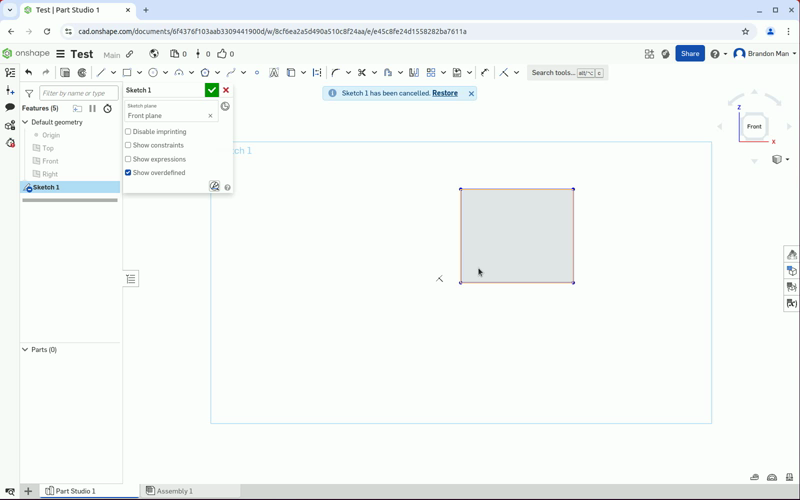
click(478, 267)
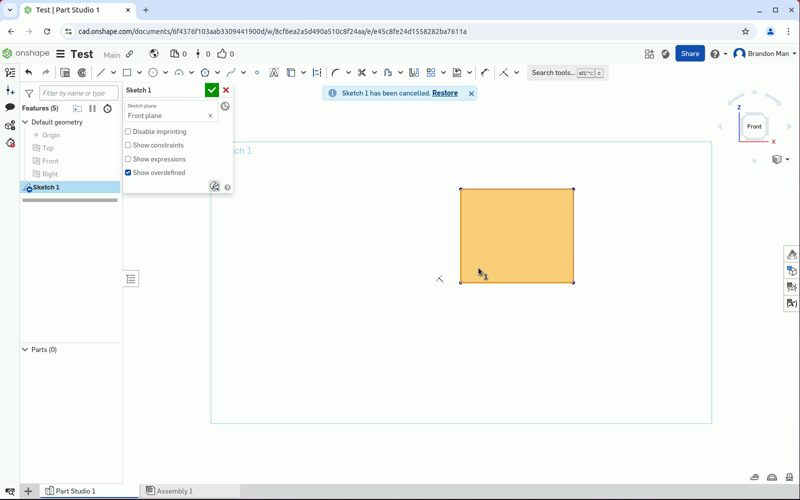
mouse_move(73, 352)
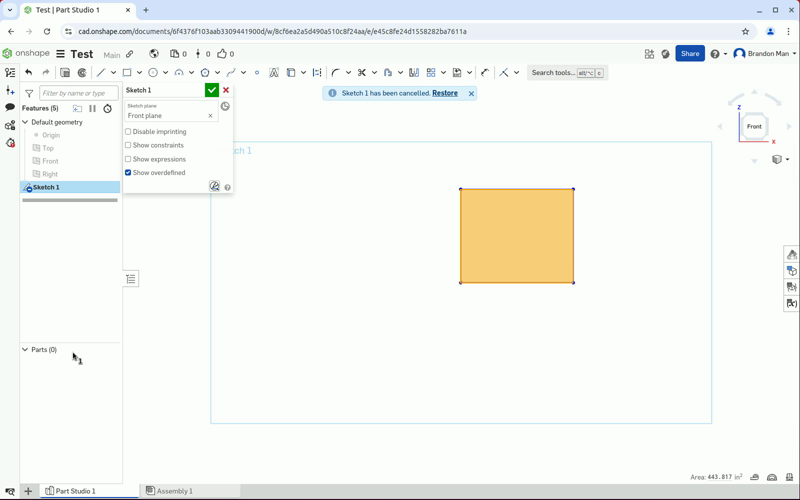
key(shift+y)
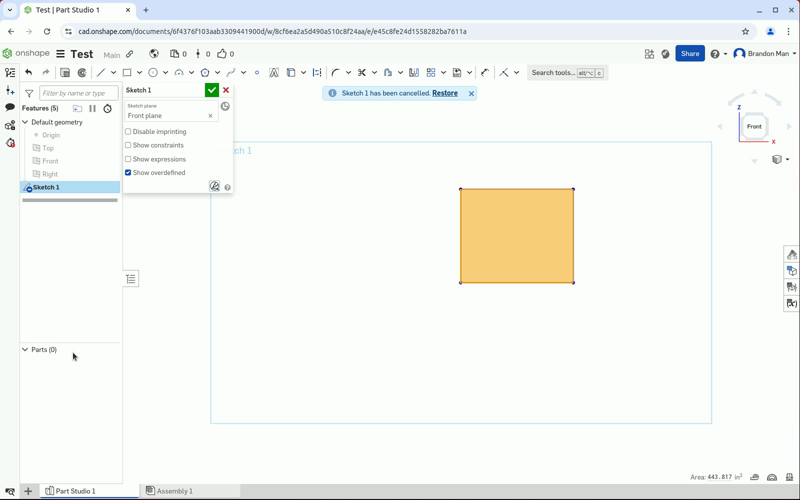
key(shift+e)
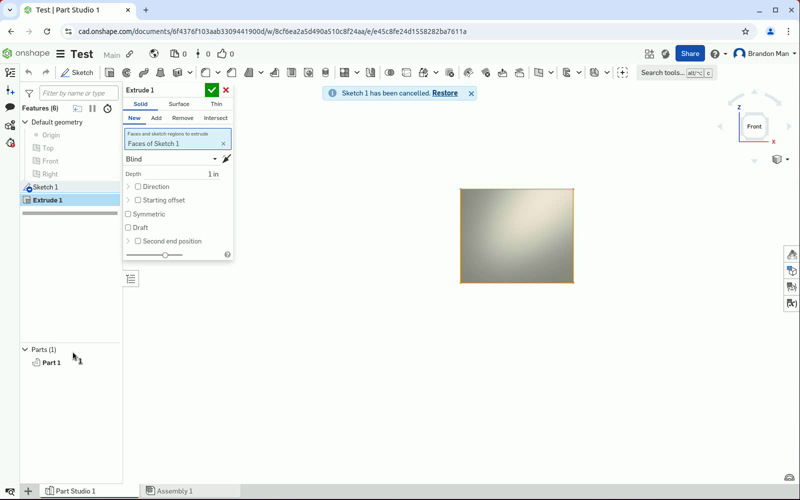
mouse_move(143, 106)
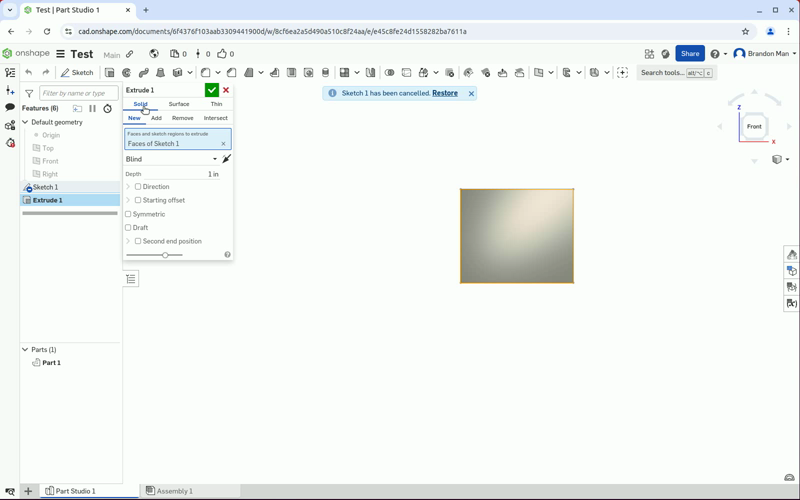
click(143, 106)
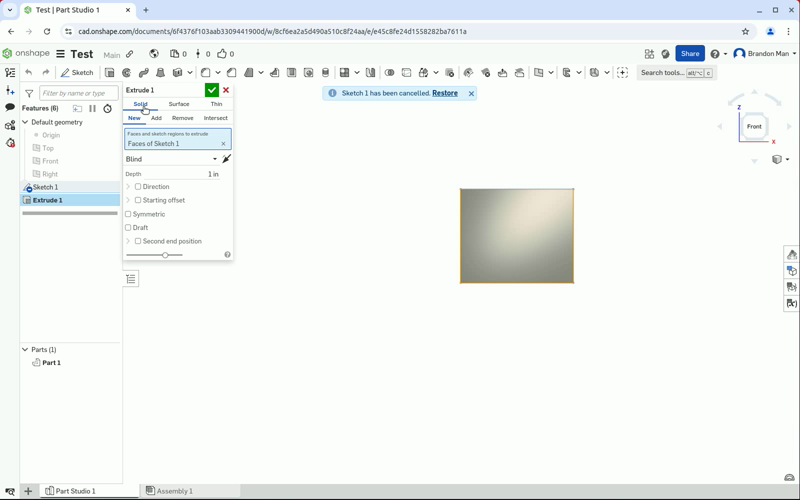
mouse_move(137, 120)
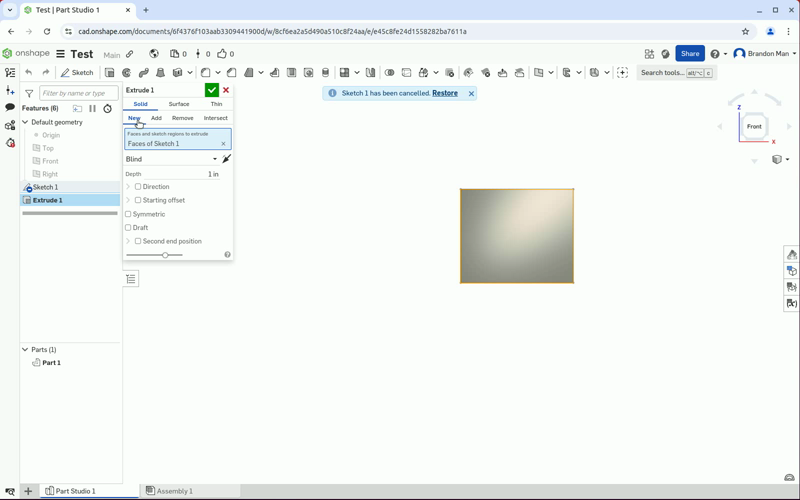
click(137, 120)
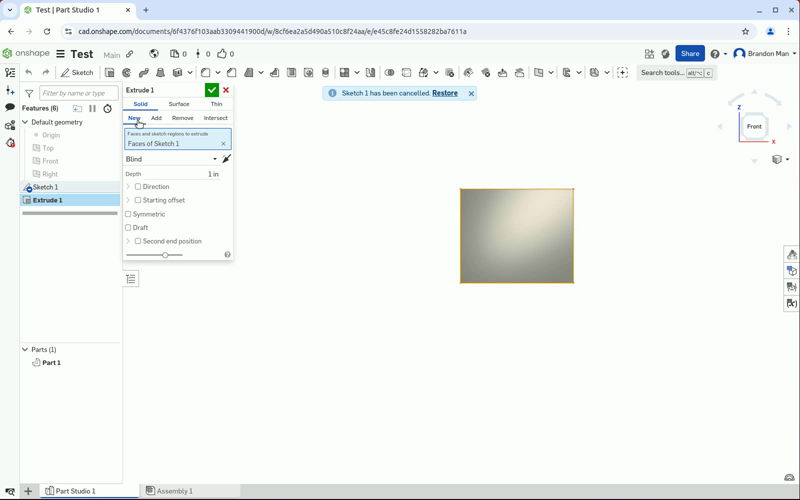
key(tab, 4)
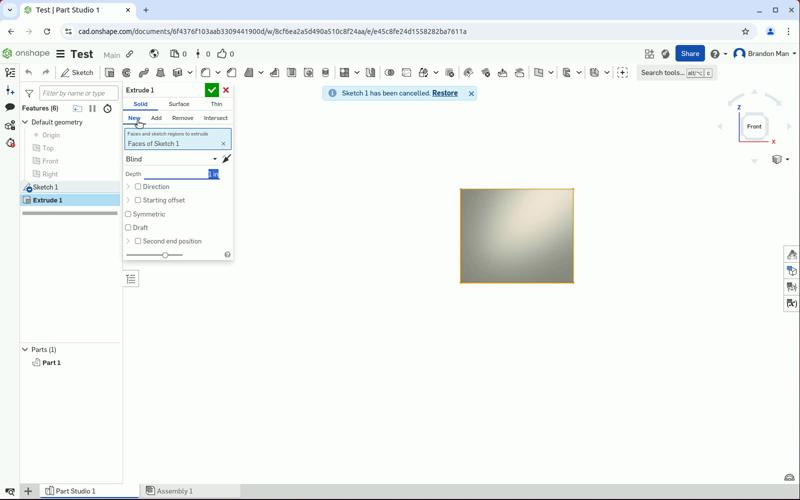
text(15.405)
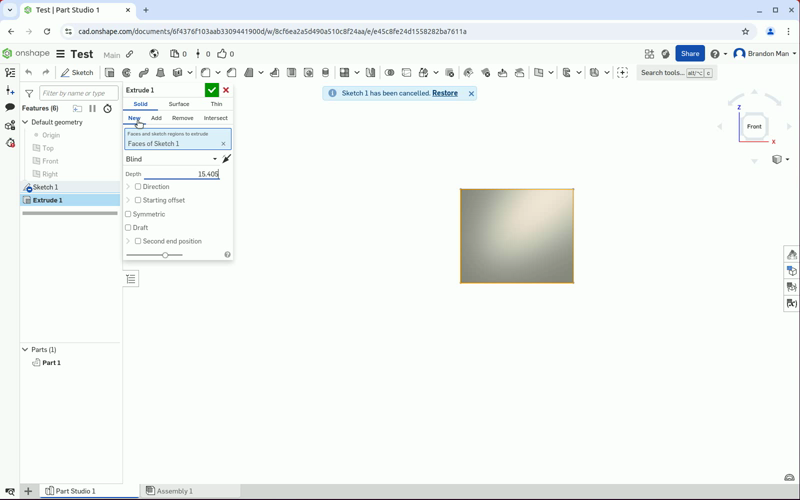
key(enter)
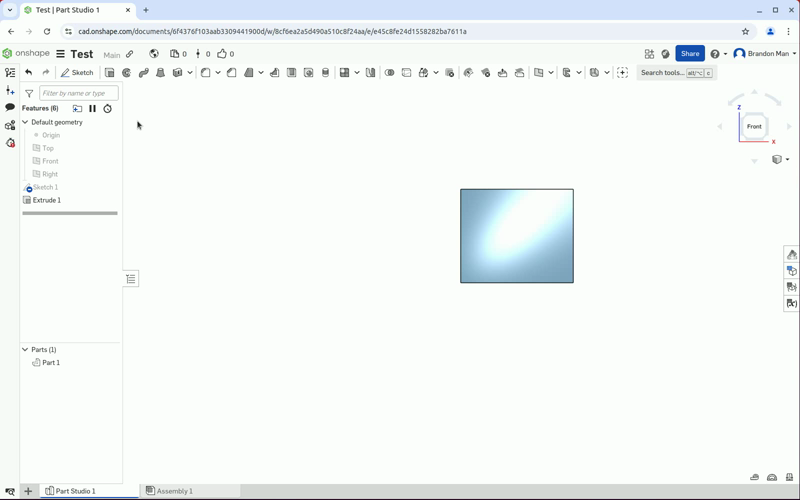
key(shift+h)
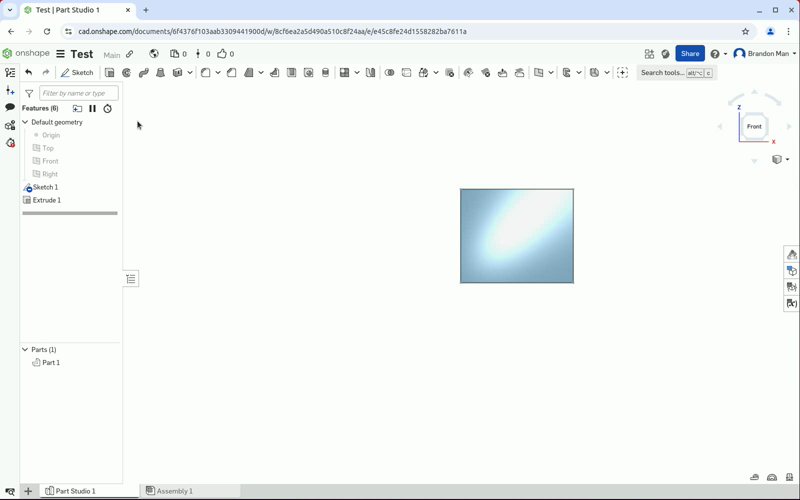
key(shift+h)
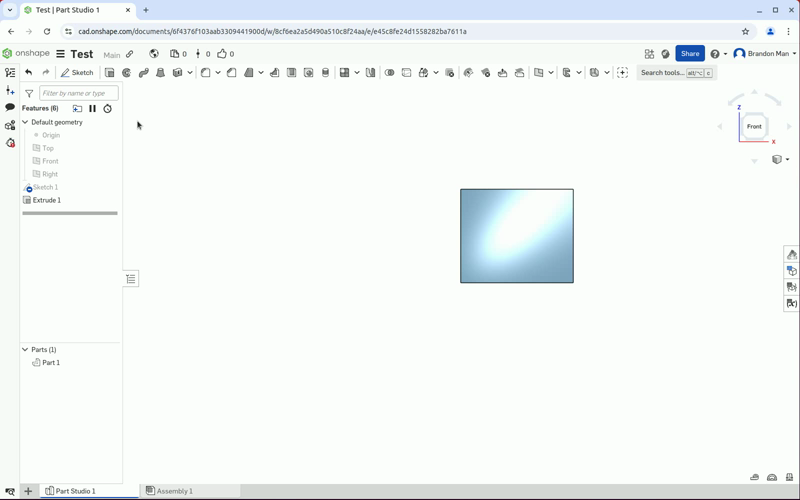
mouse_move(73, 189)
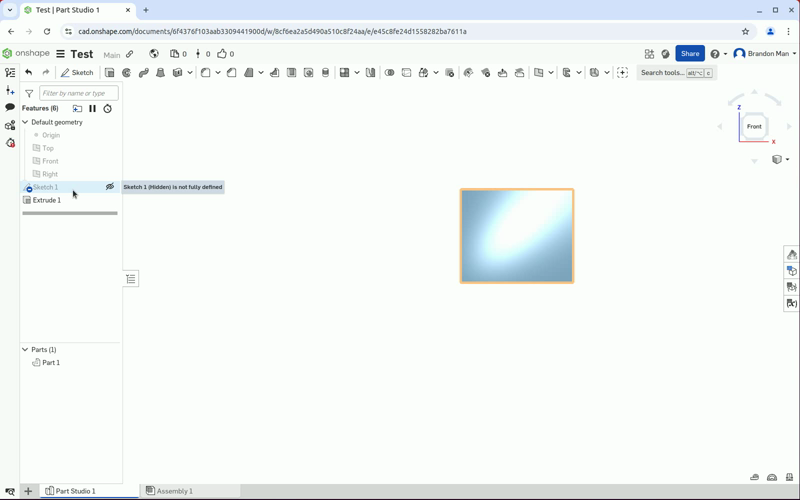
click(73, 189)
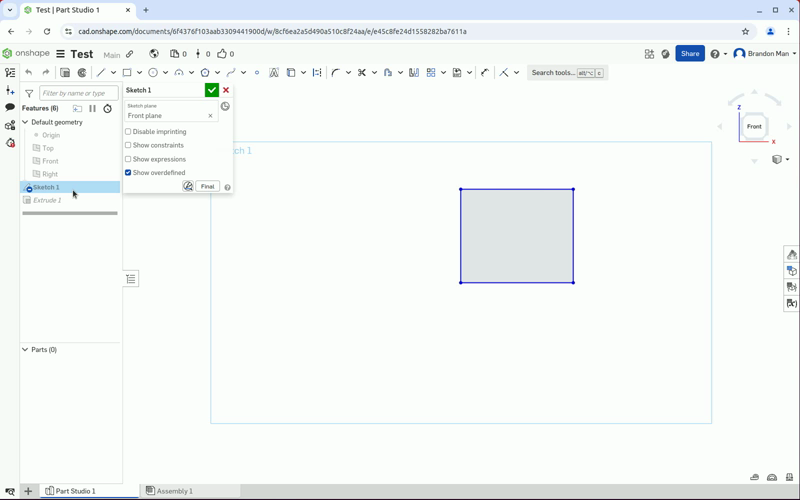
mouse_move(229, 92)
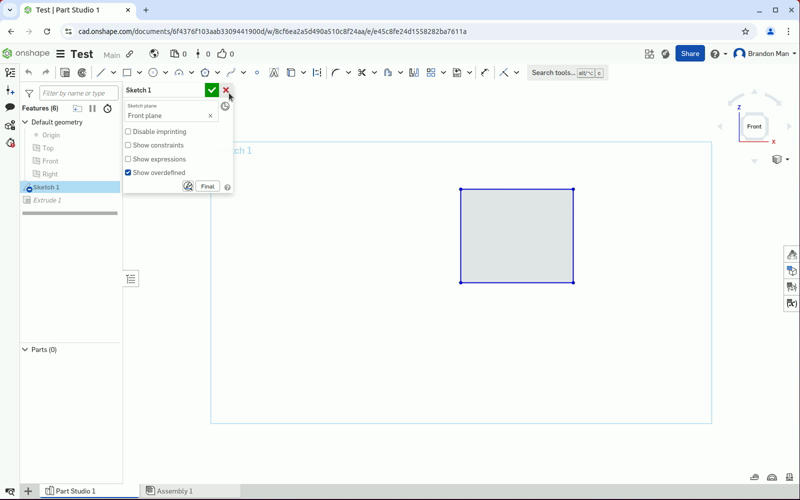
click(229, 92)
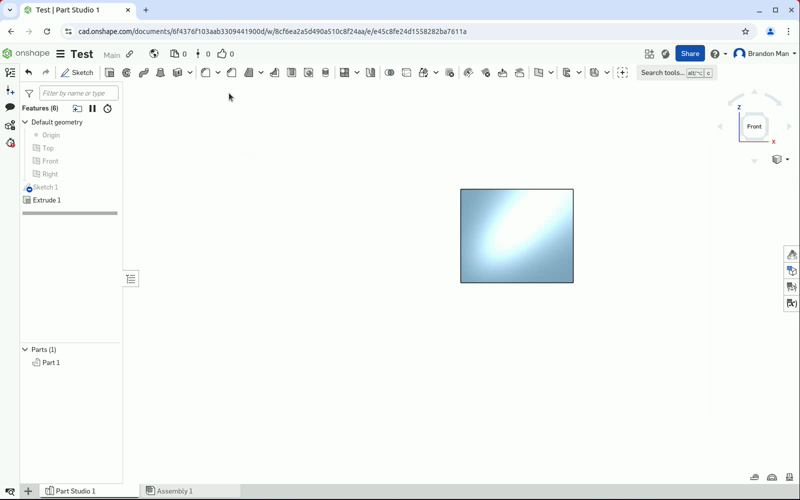
mouse_move(73, 352)
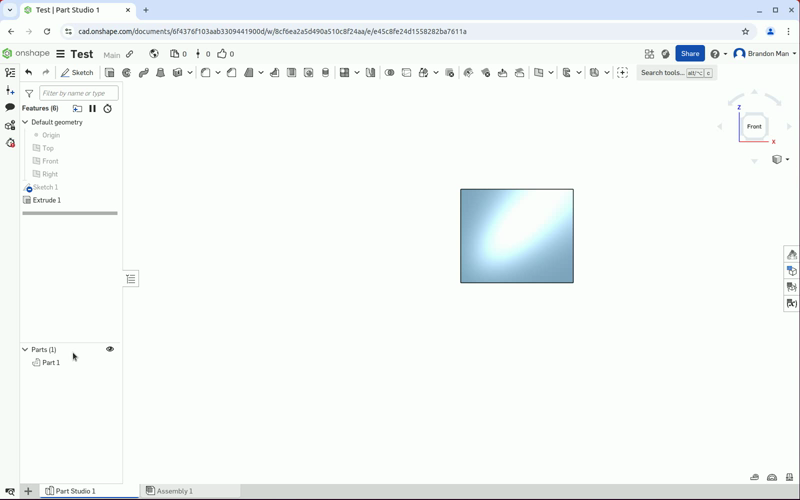
key(y)
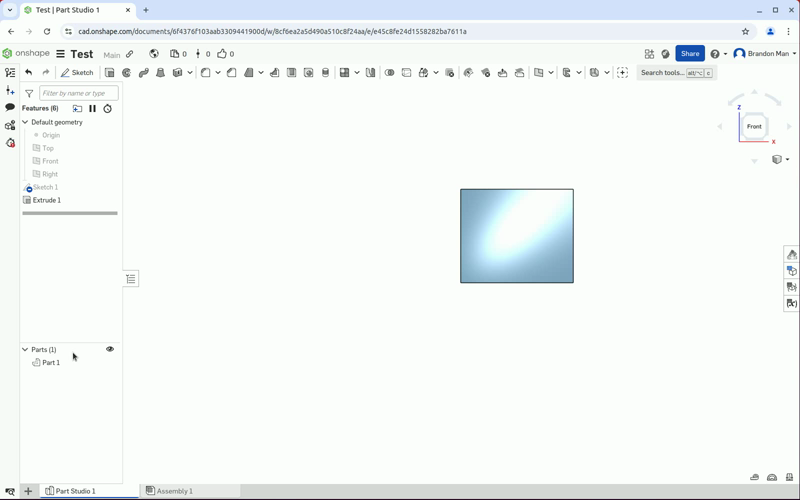
key(shift+p)
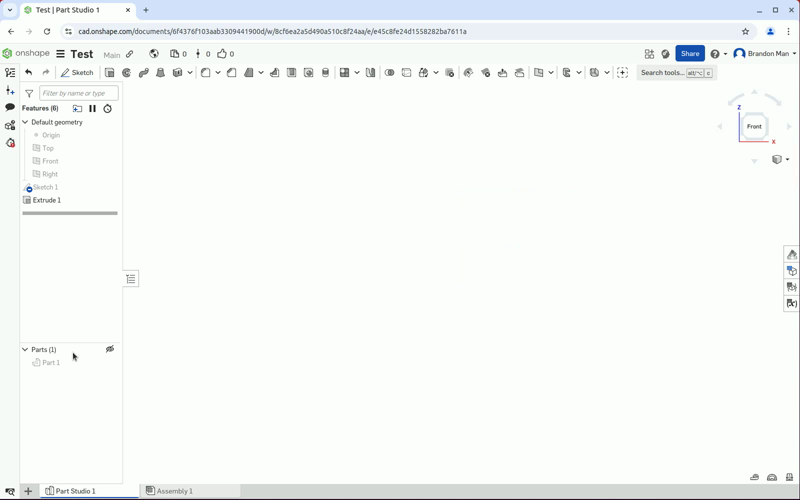
key(space)
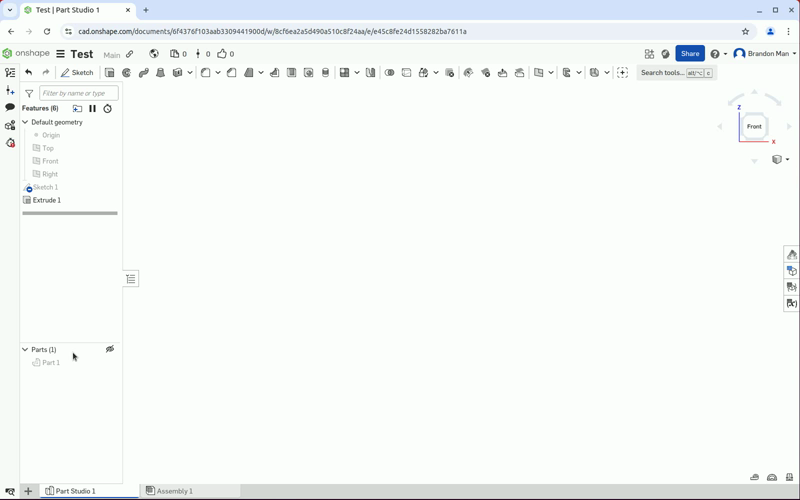
key_down(shift)
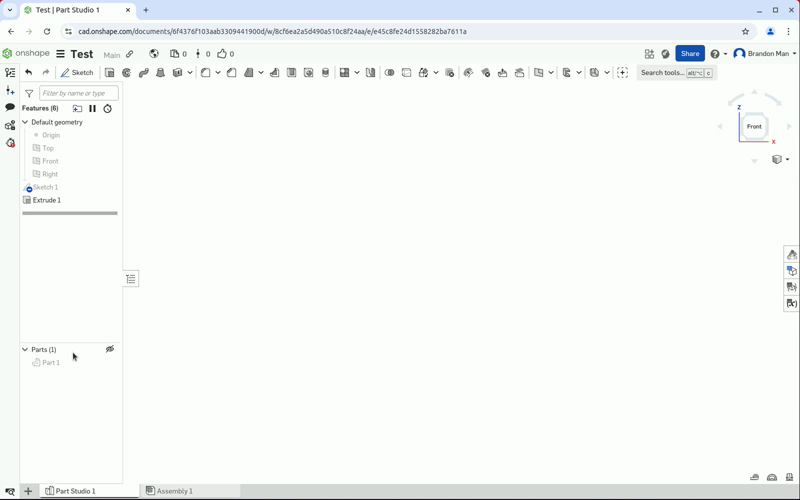
key(left)
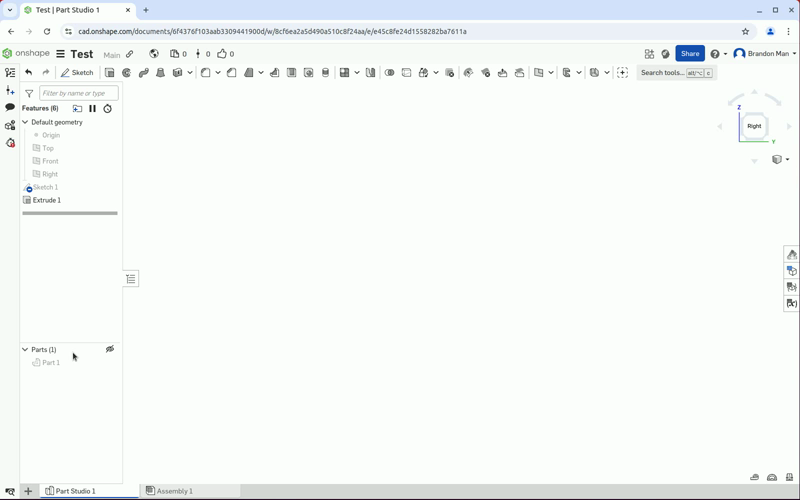
key_up(shift)
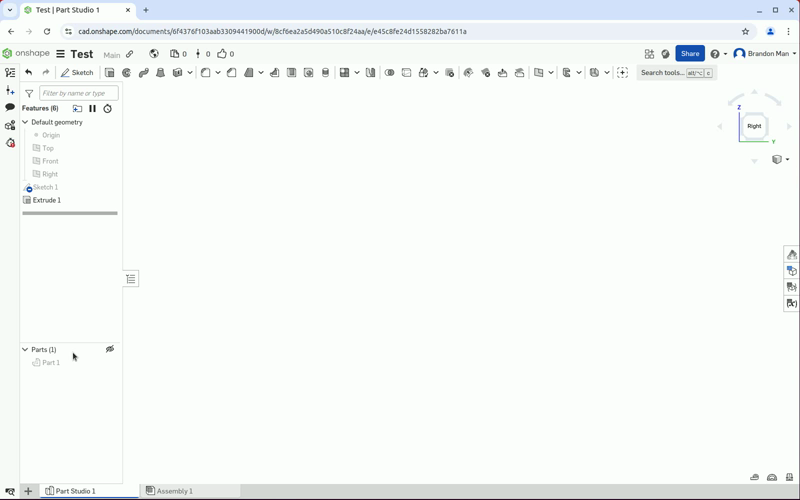
mouse_move(73, 352)
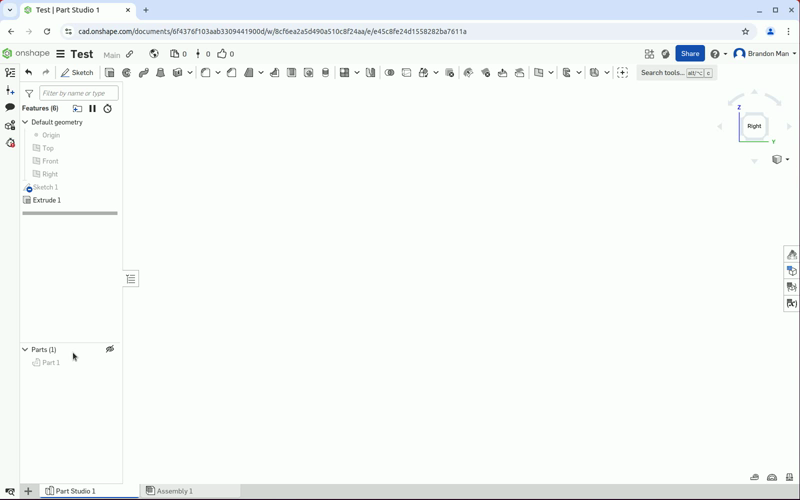
key(shift+y)
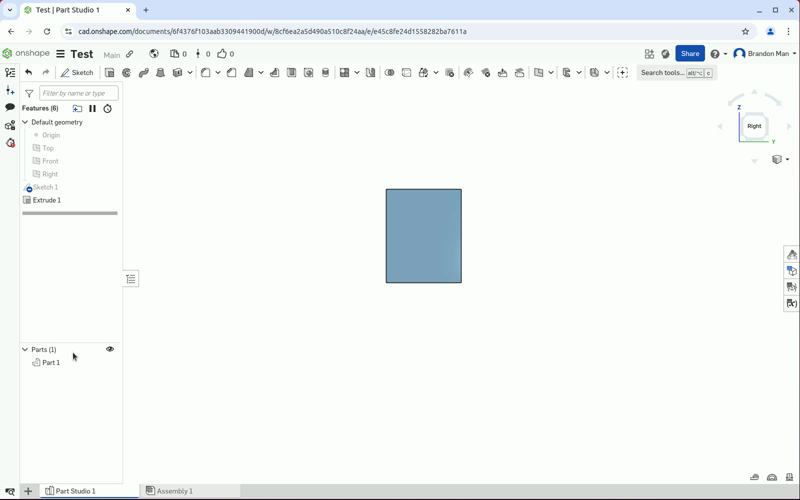
mouse_move(541, 75)
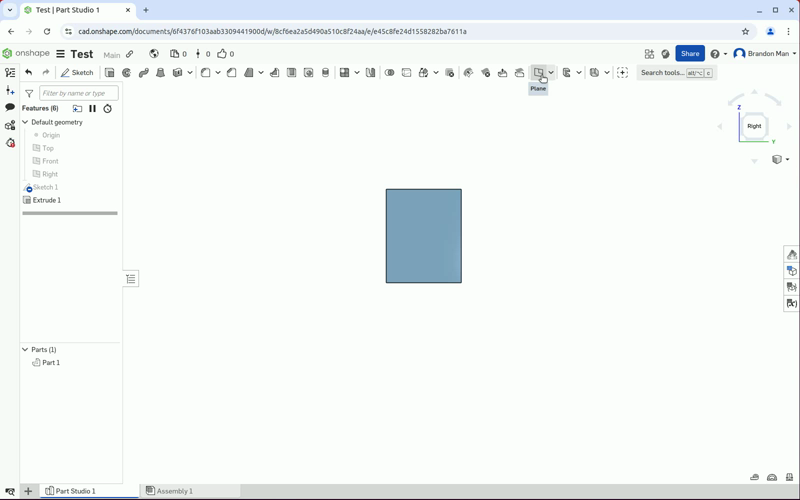
click(541, 75)
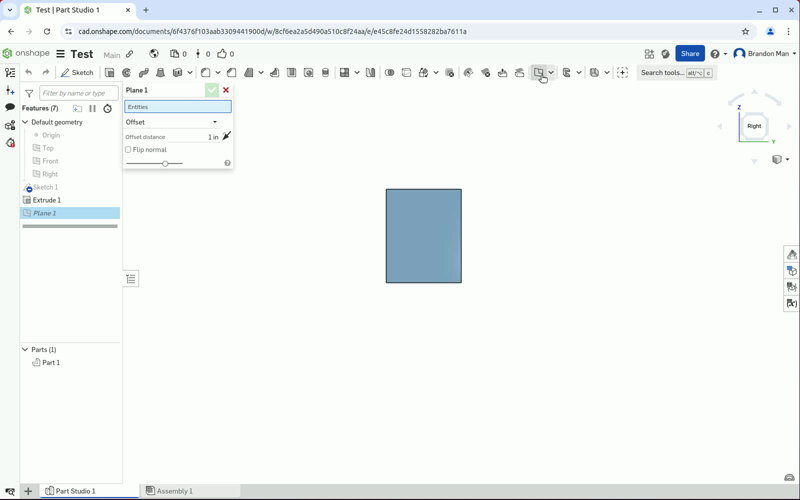
mouse_move(73, 176)
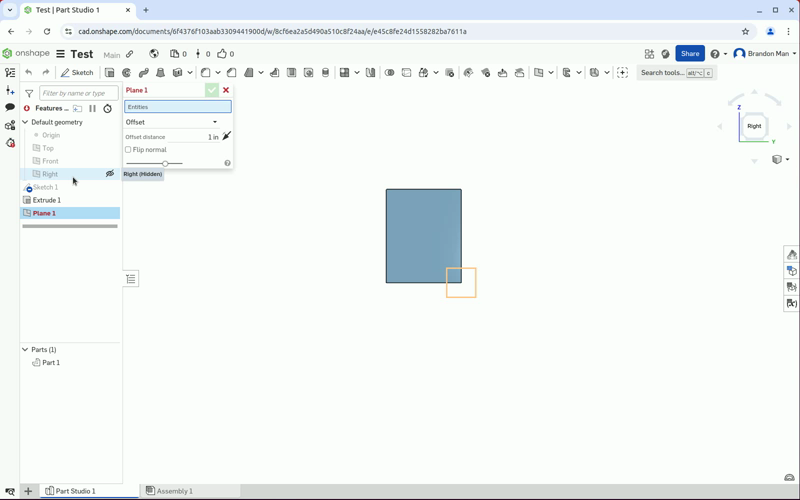
click(73, 176)
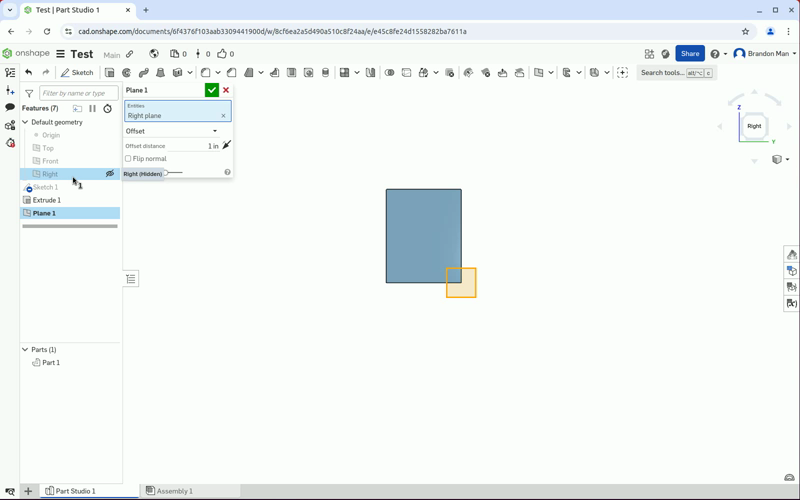
key(tab, 2)
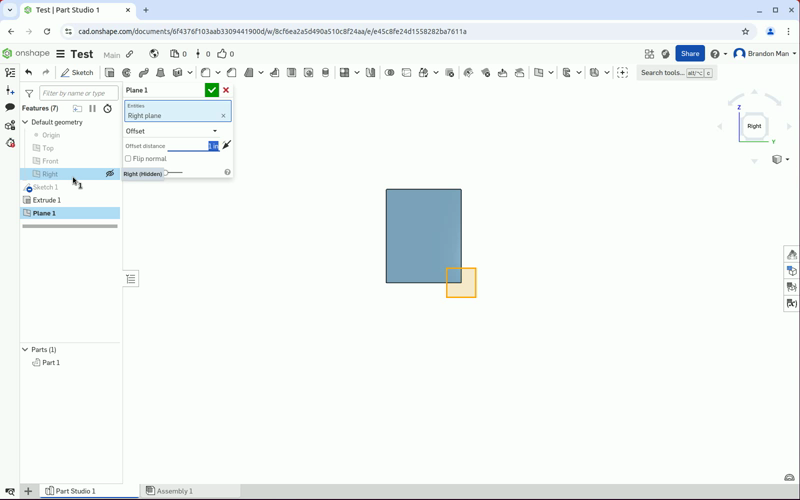
text(23.108)
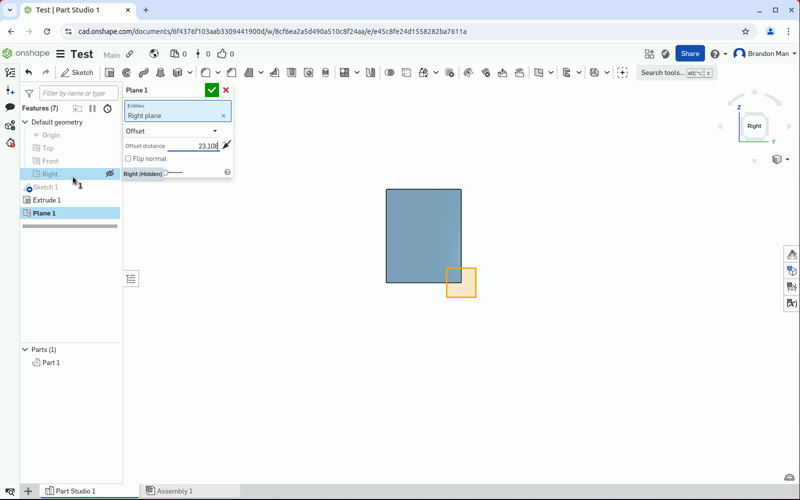
key(enter, 2)
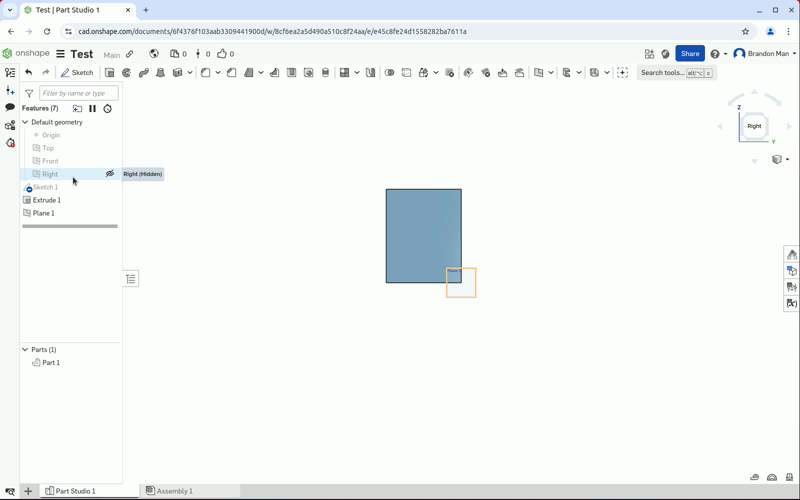
key(shift+s)
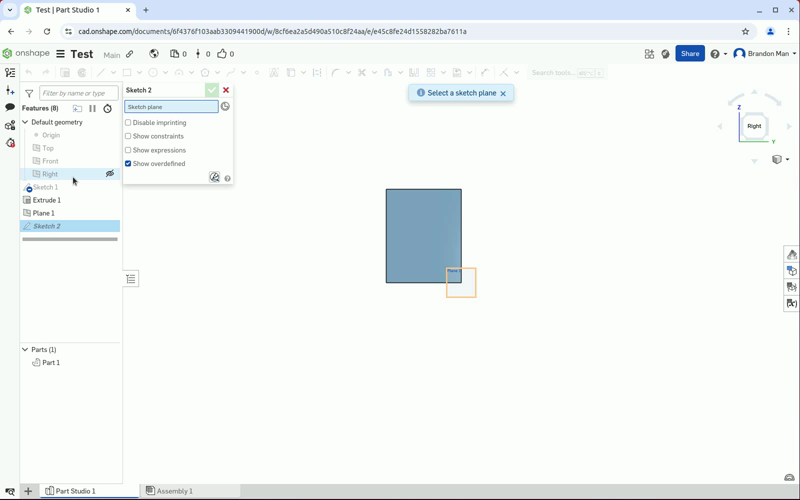
mouse_move(73, 215)
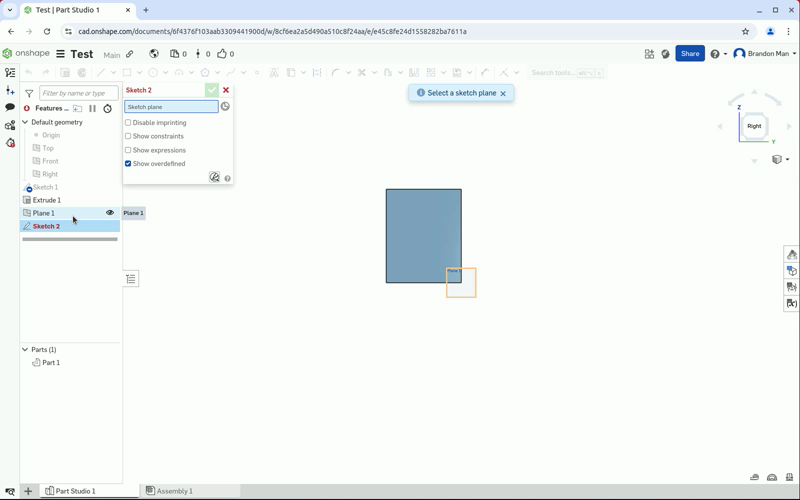
click(73, 215)
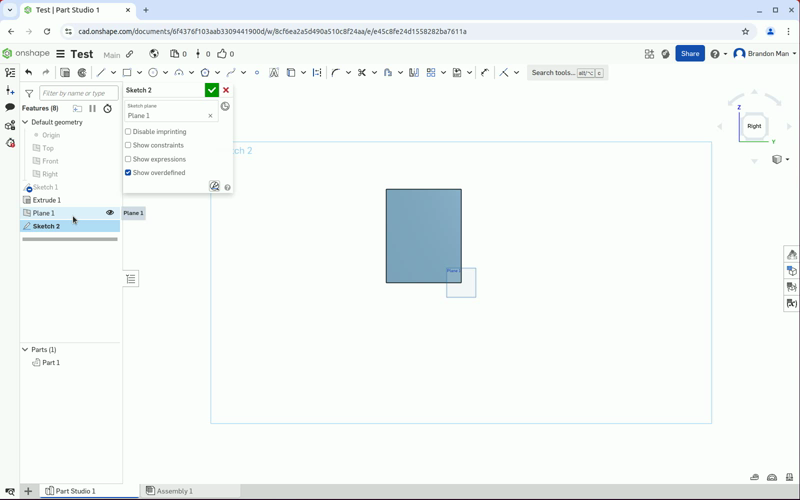
mouse_move(73, 352)
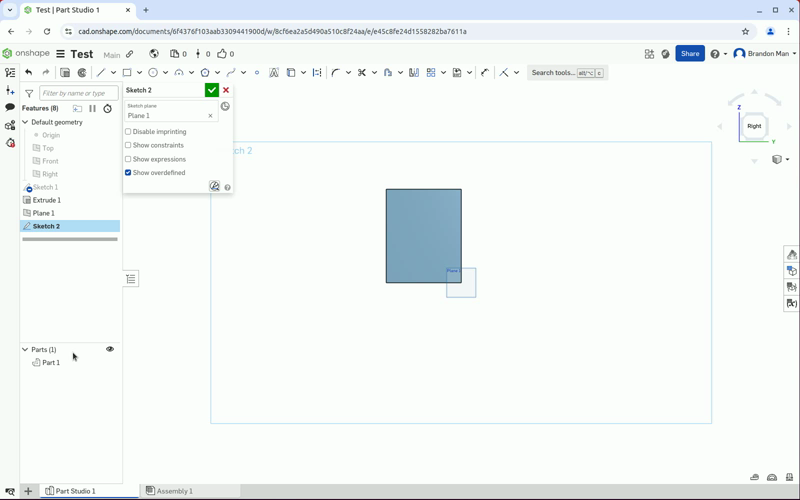
key(y)
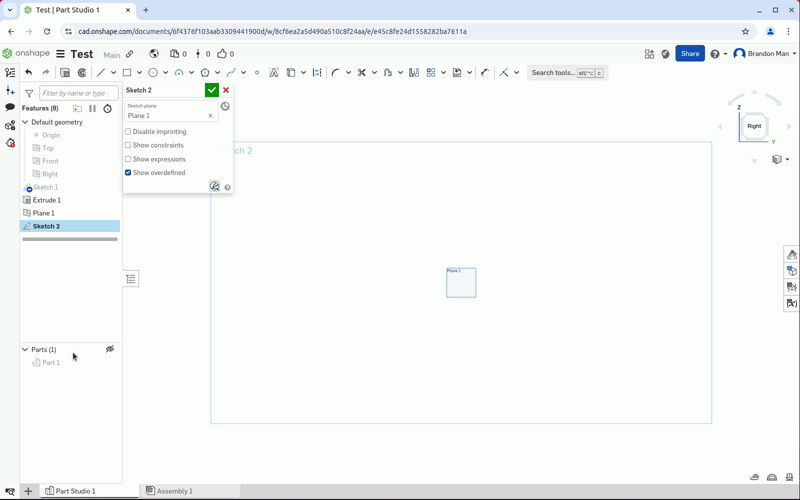
key(l)
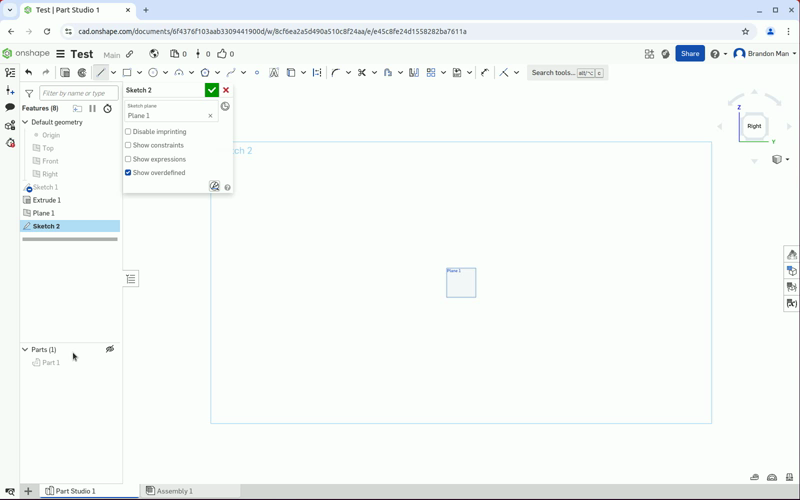
key_down(shift)
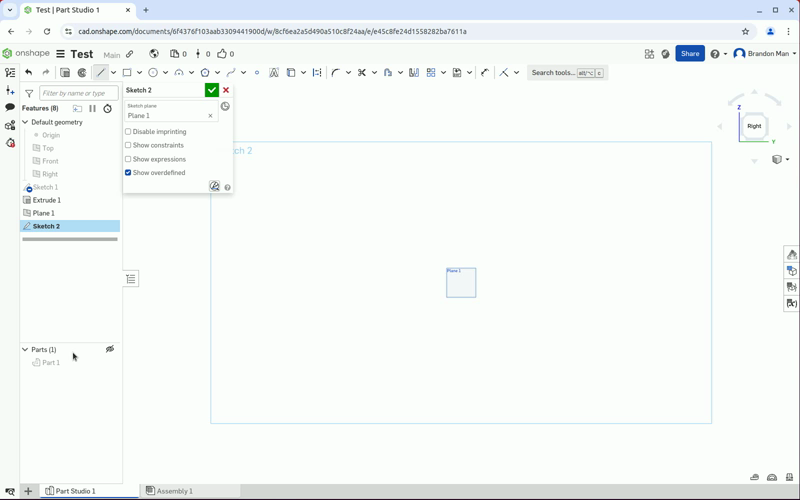
mouse_move(385, 264)
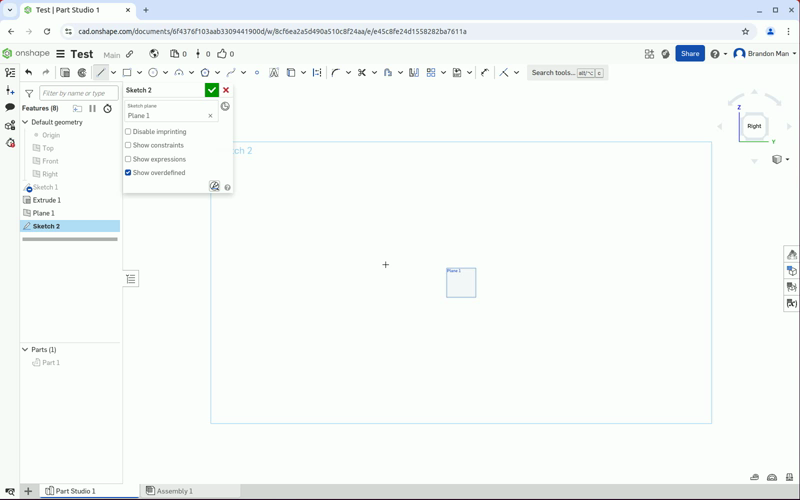
click(385, 264)
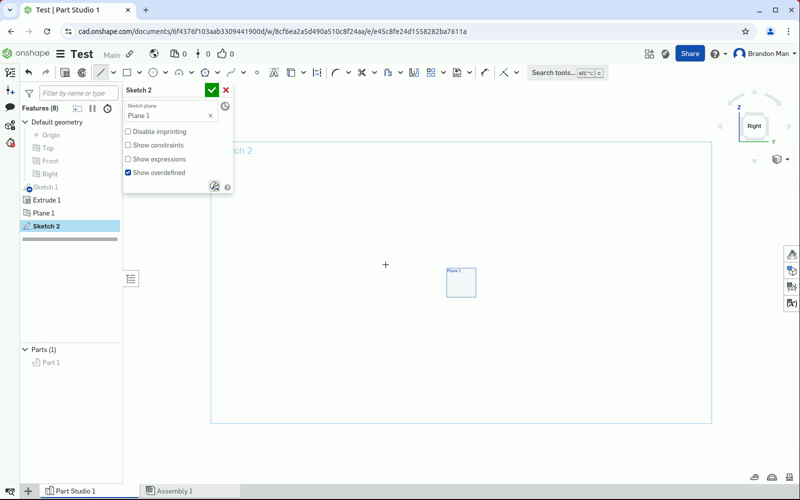
key_up(shift)
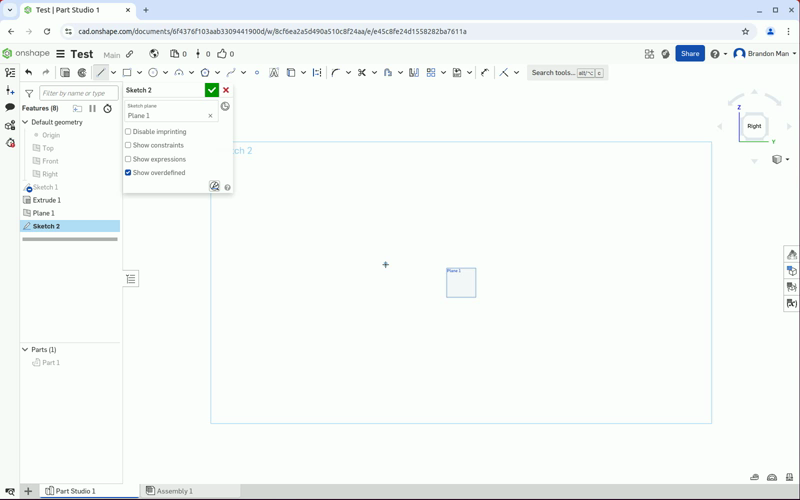
key_down(shift)
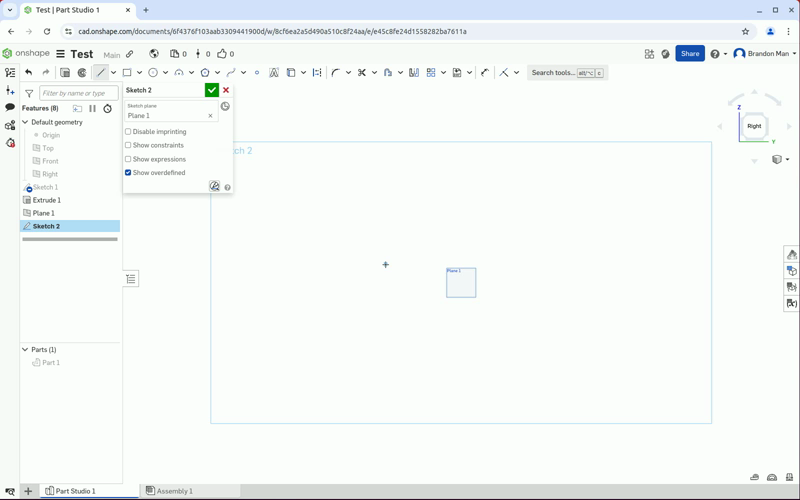
mouse_move(442, 188)
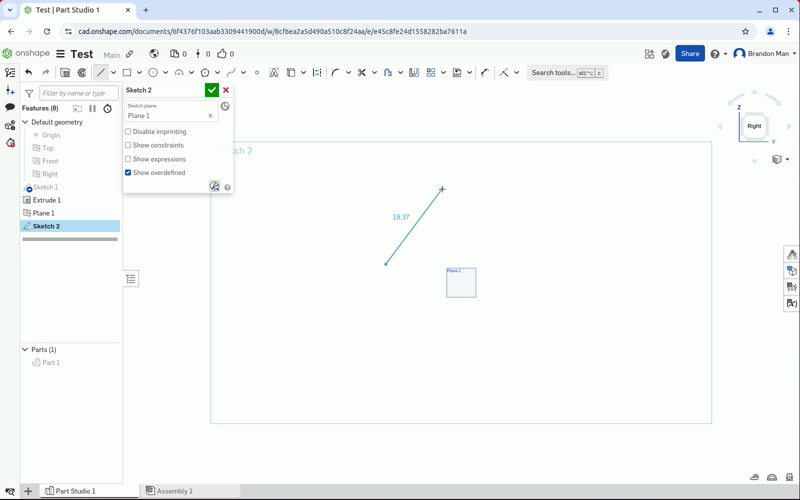
click(442, 188)
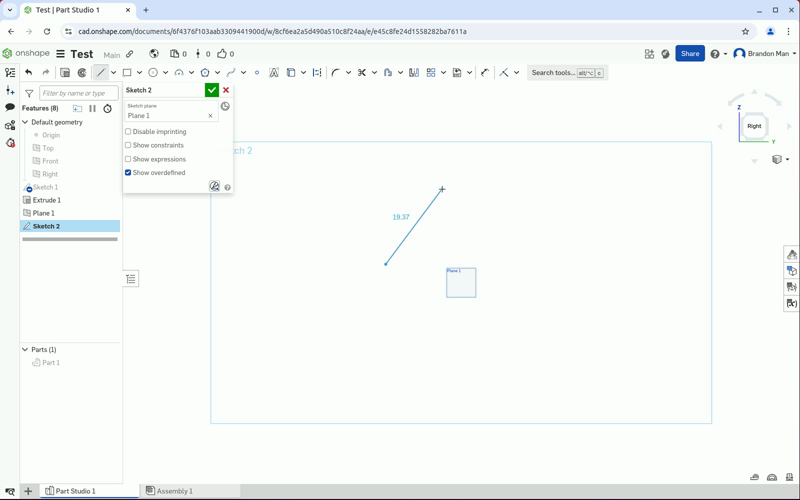
key_up(shift)
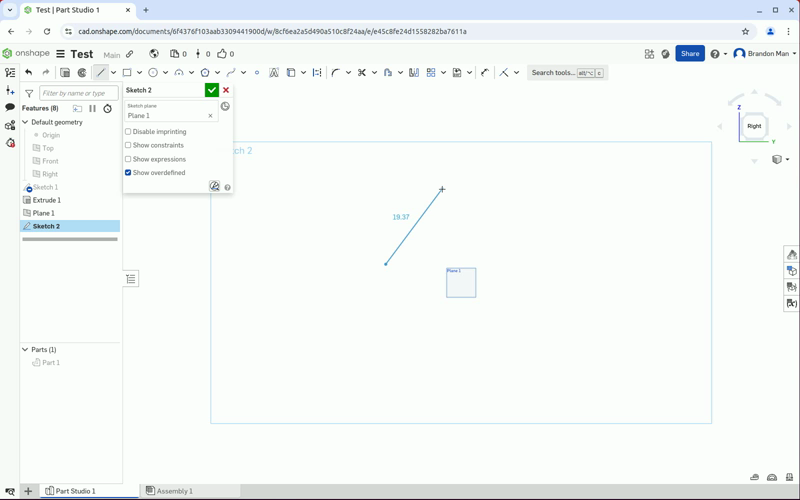
key_down(shift)
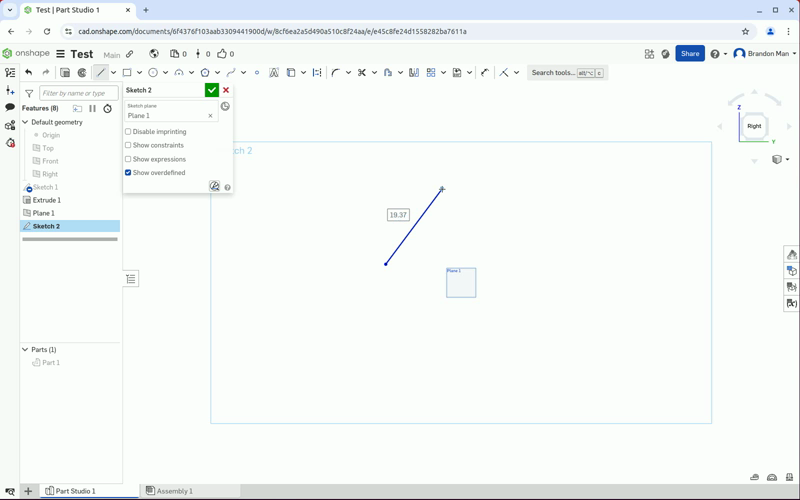
mouse_move(472, 188)
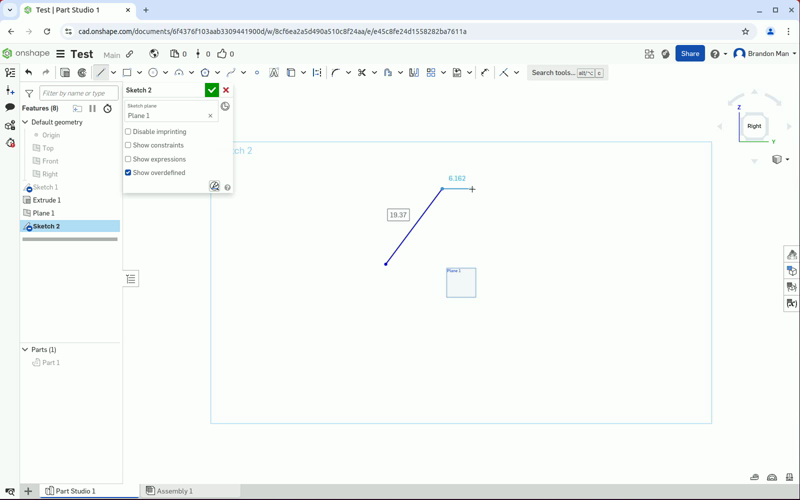
mouse_move(385, 188)
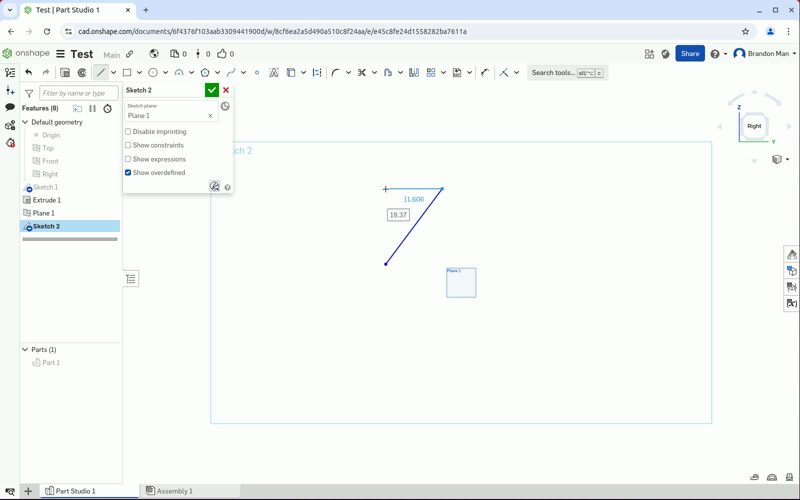
click(385, 188)
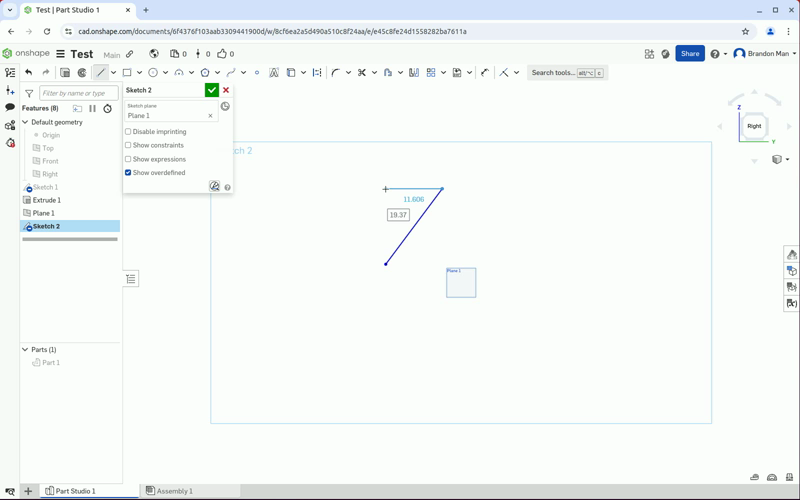
key_up(shift)
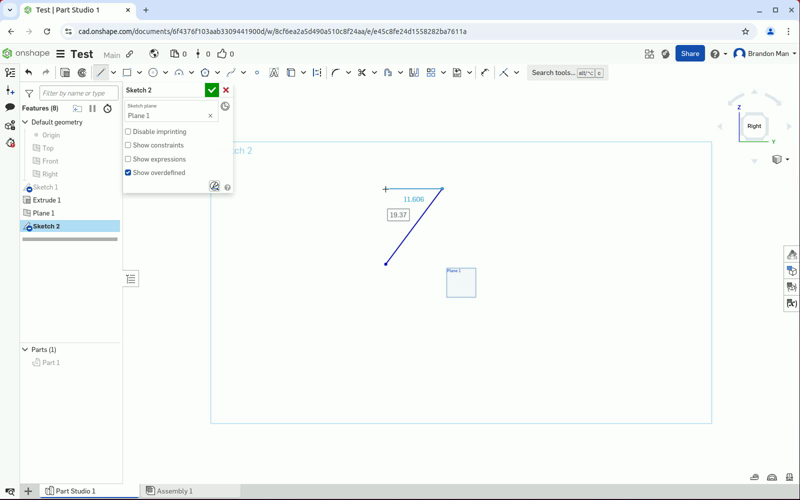
key_down(shift)
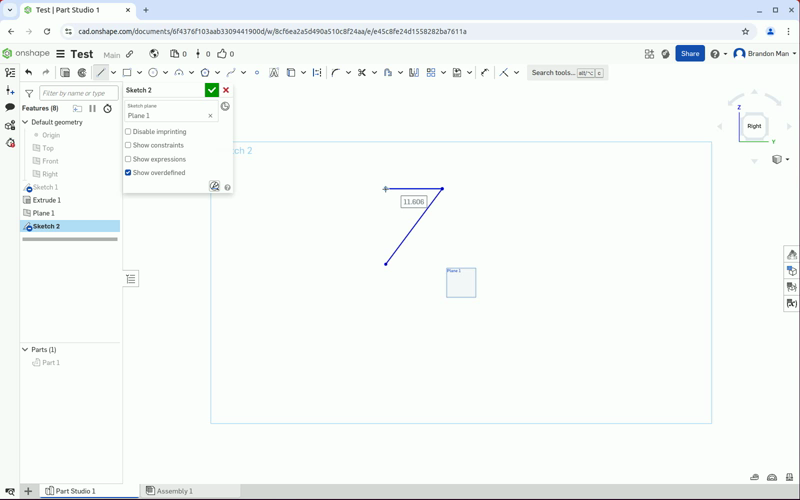
mouse_move(385, 264)
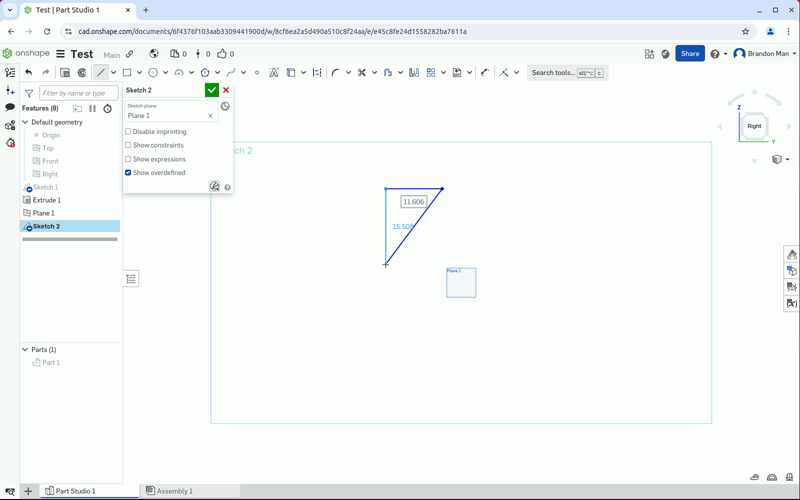
key_up(shift)
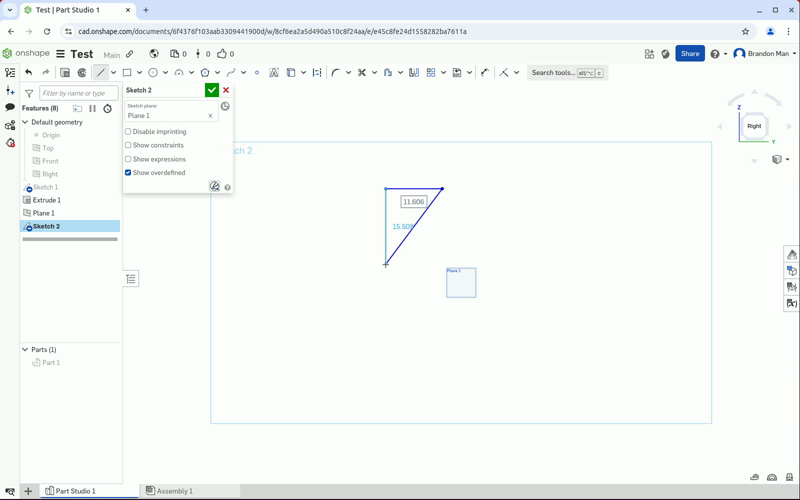
click(385, 264)
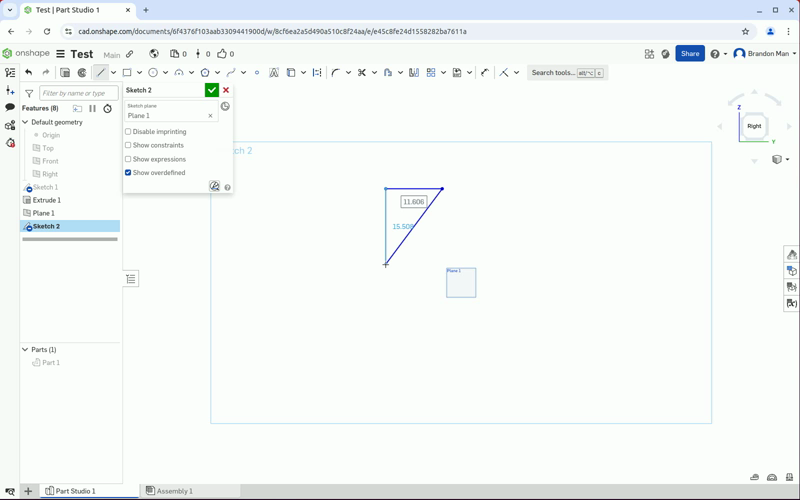
key(esc)
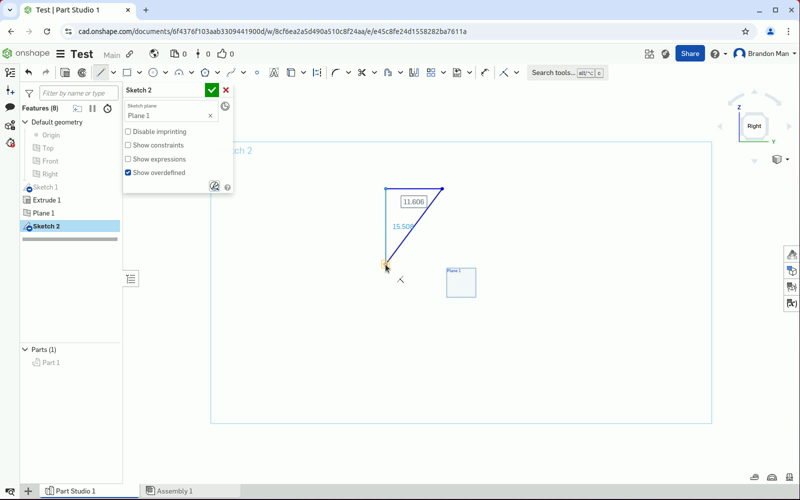
mouse_move(406, 223)
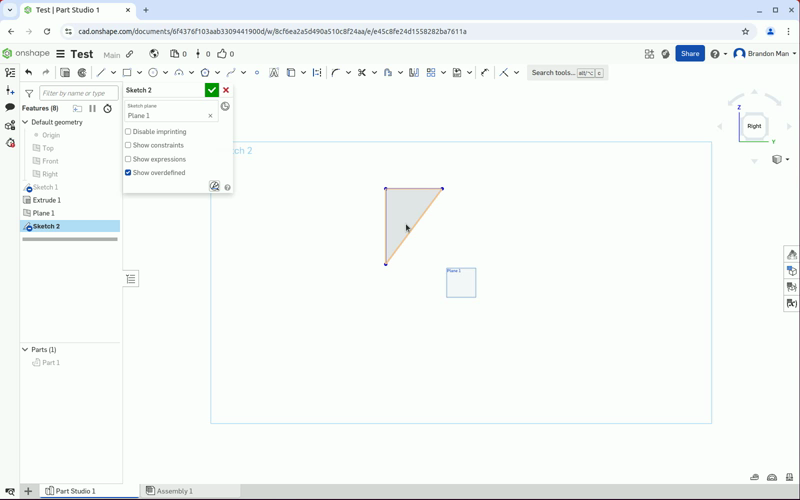
click(406, 223)
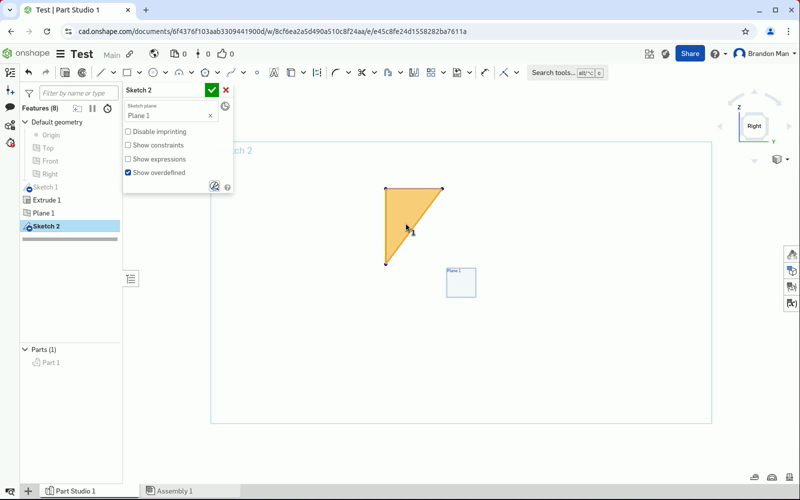
mouse_move(73, 352)
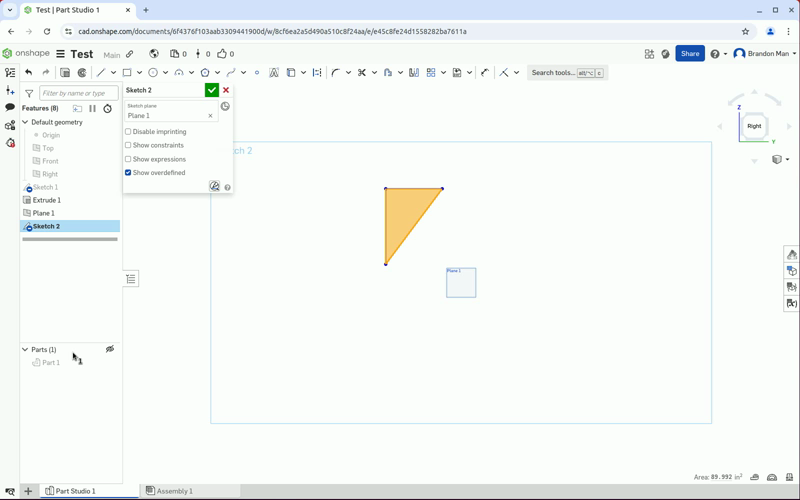
key(shift+y)
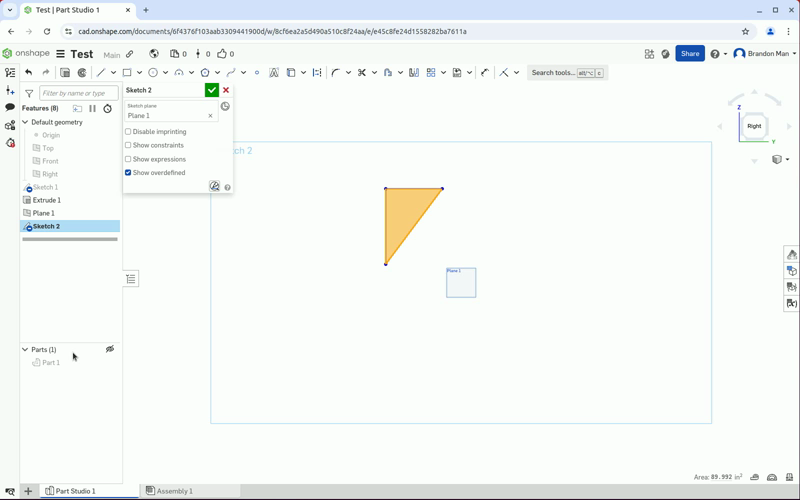
key(shift+e)
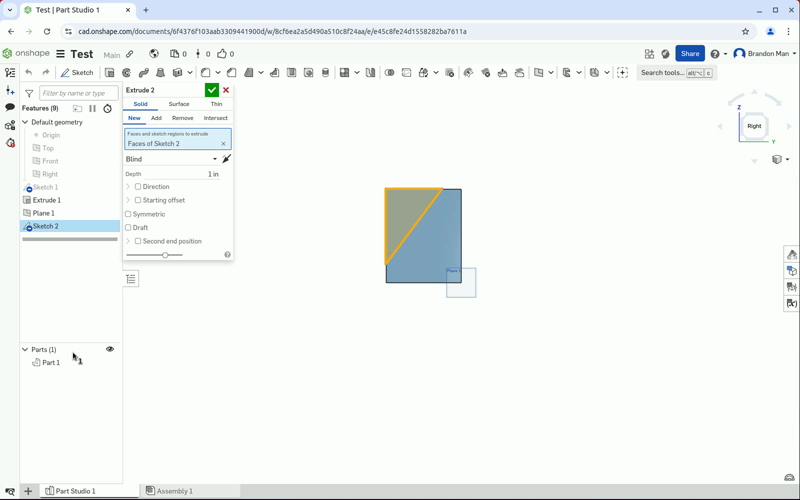
mouse_move(143, 106)
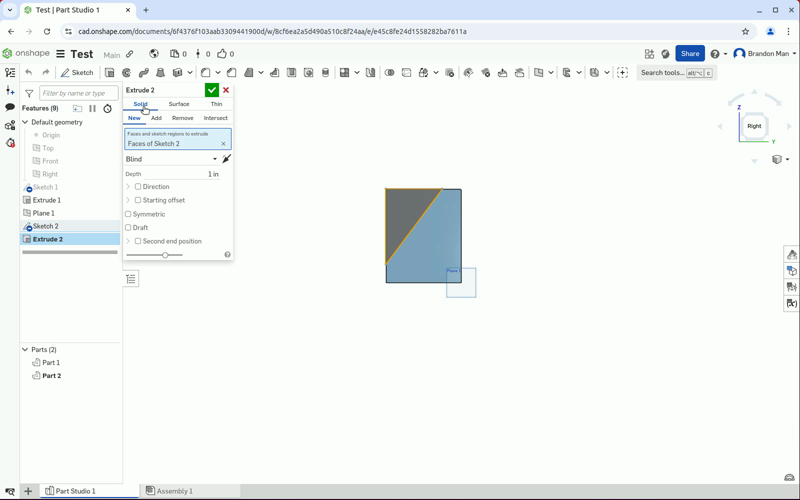
click(143, 106)
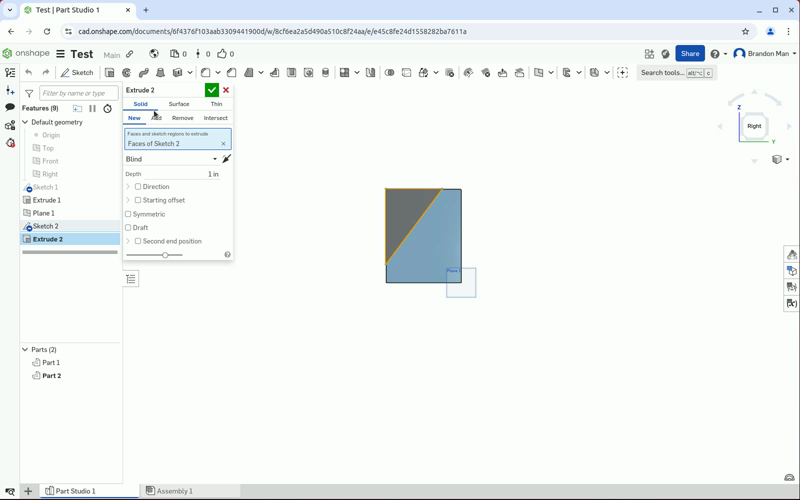
mouse_move(186, 120)
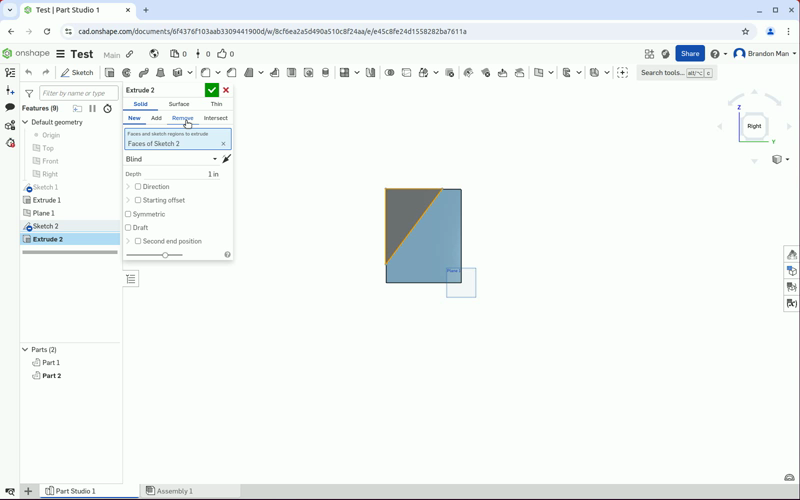
click(186, 120)
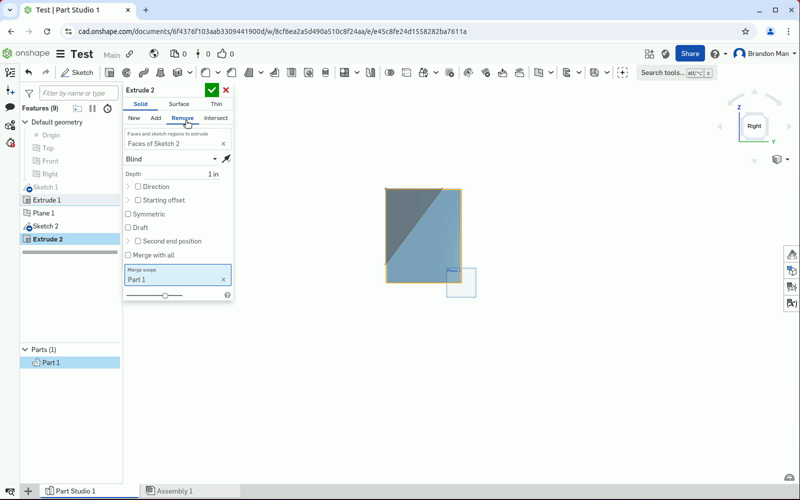
key(tab, 4)
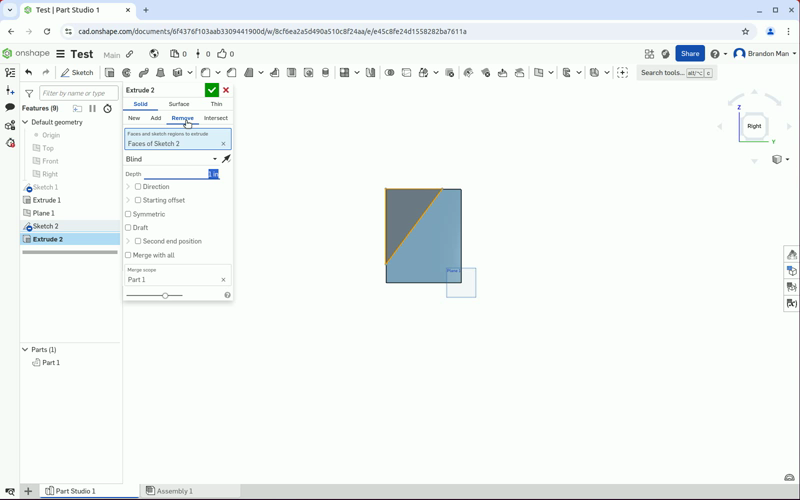
text(15.405)
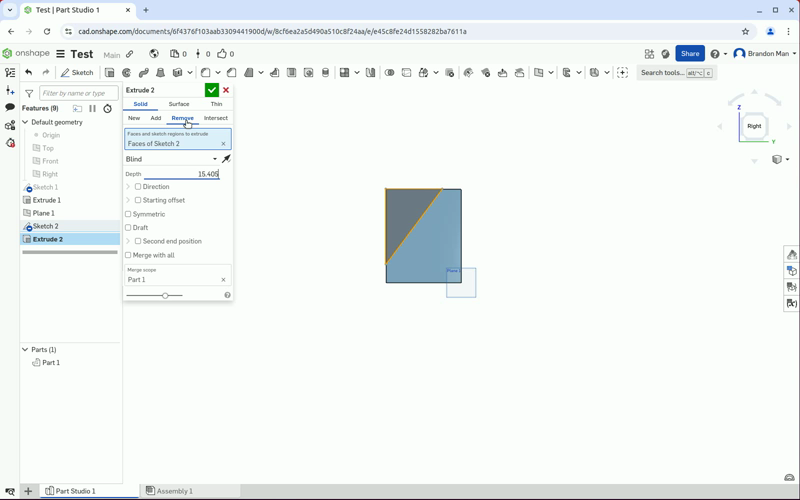
key(tab, 6)
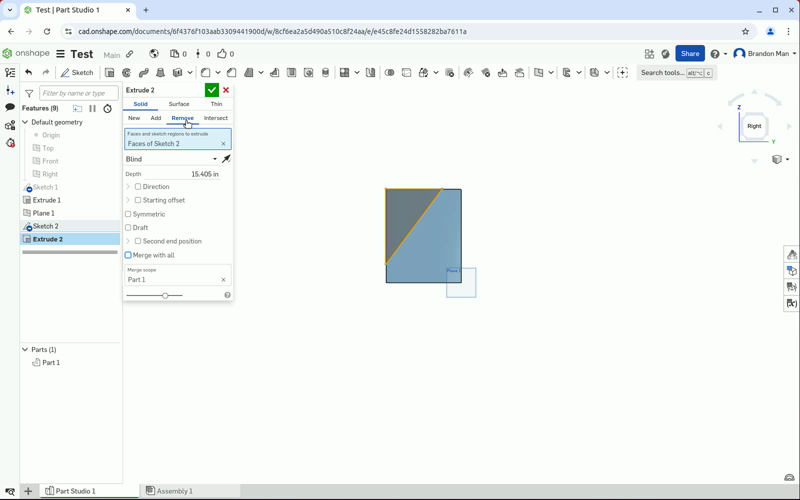
key(space)
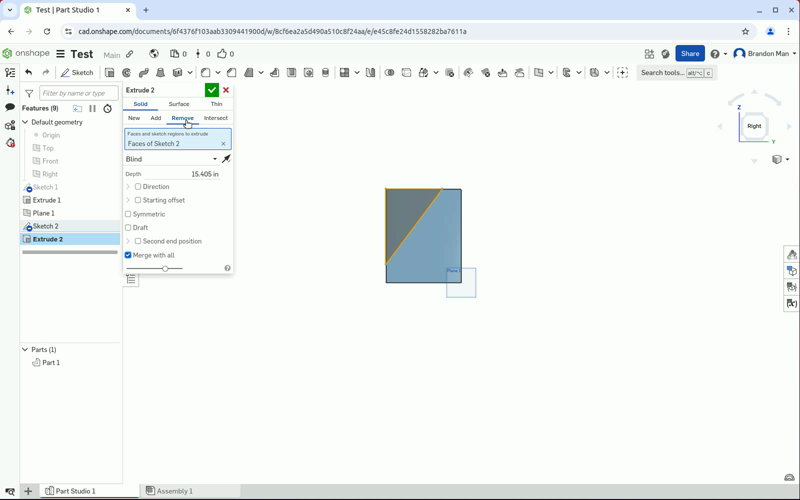
key(enter)
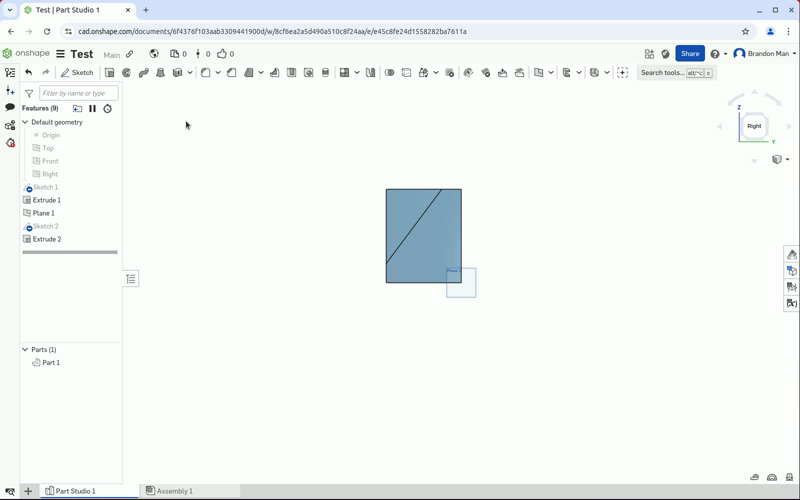
key(shift+h)
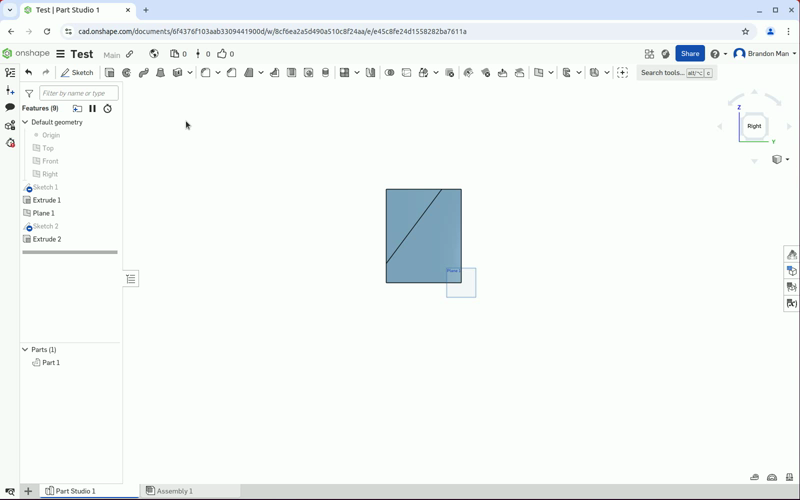
key(shift+h)
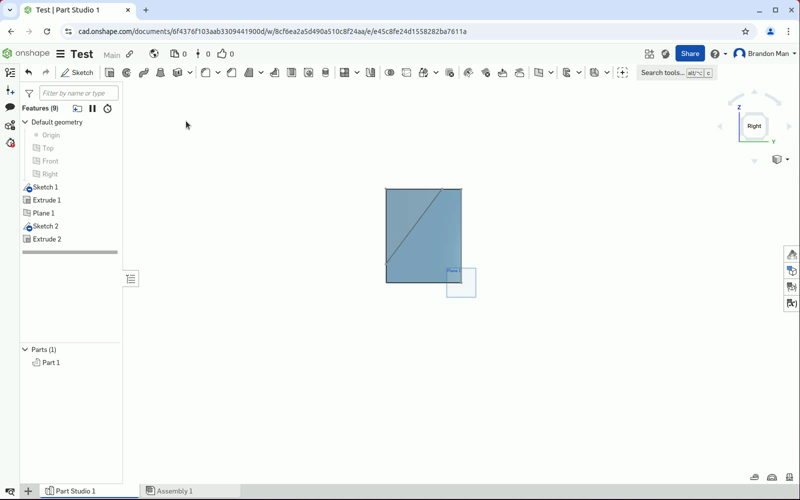
key(shift+7)
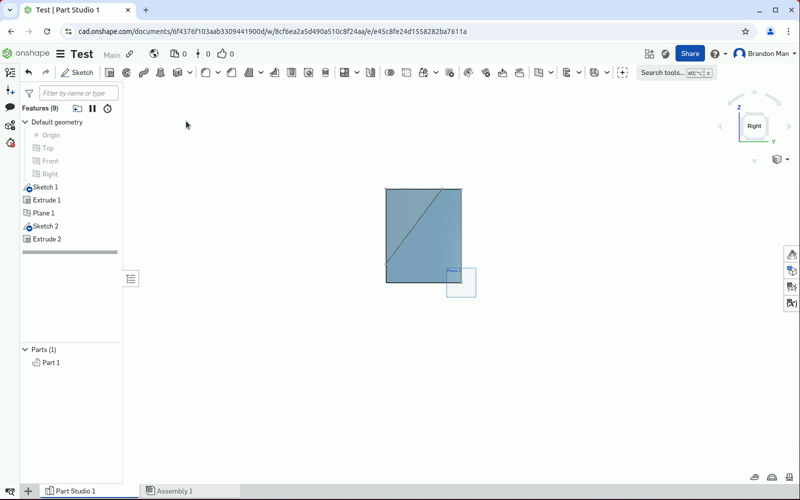
key(right, 2)
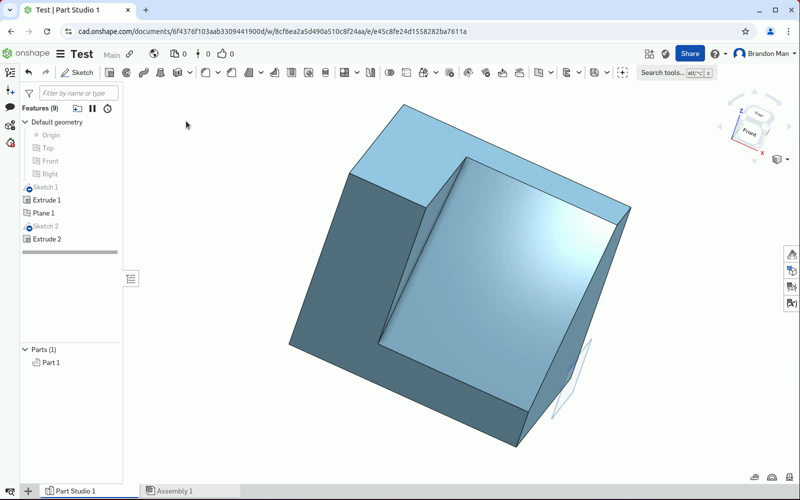
key(down, 2)
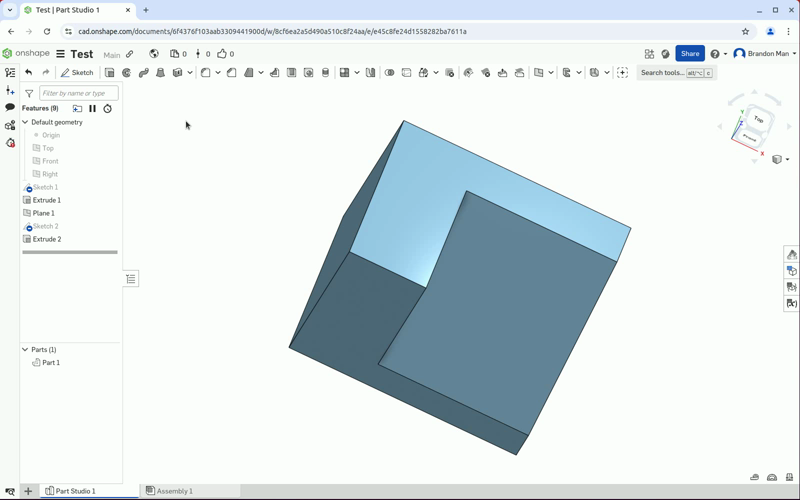
key(up, 2)
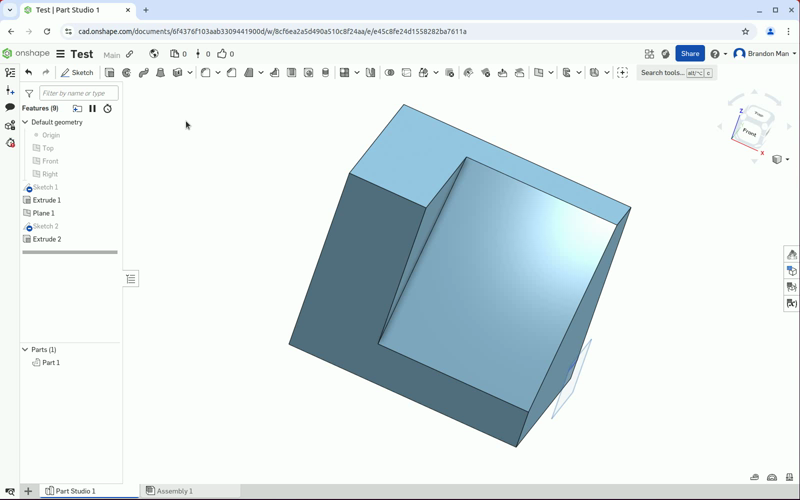
key(left, 2)
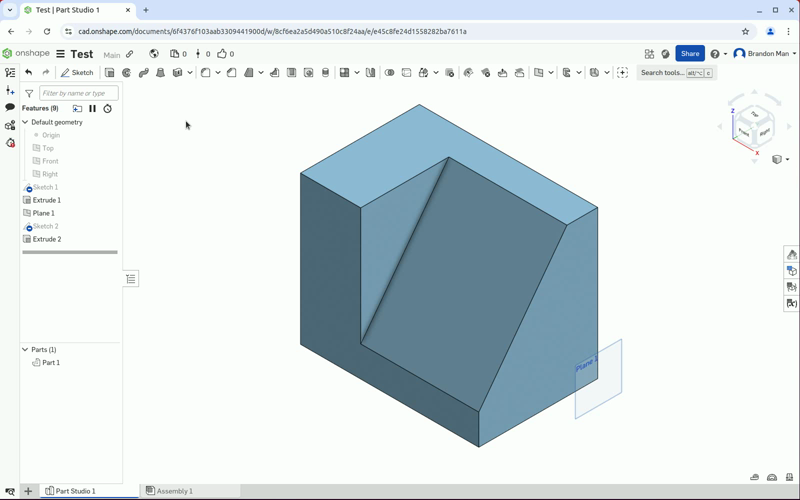
mouse_move(73, 189)
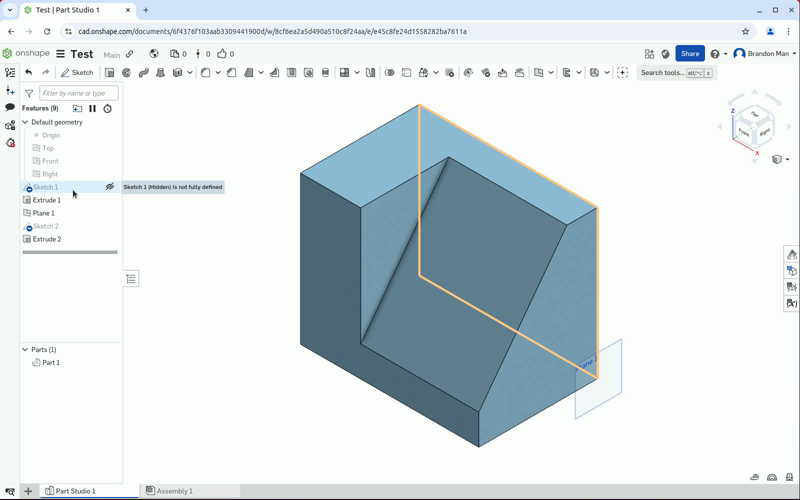
click(73, 189)